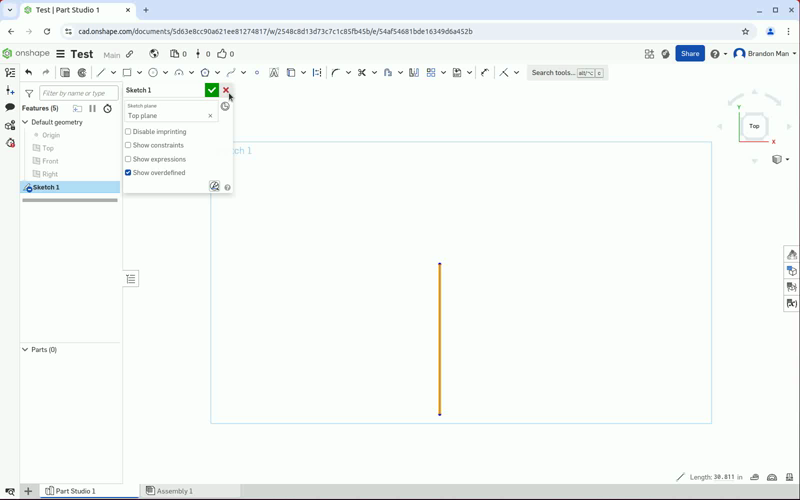
key(shift+h)
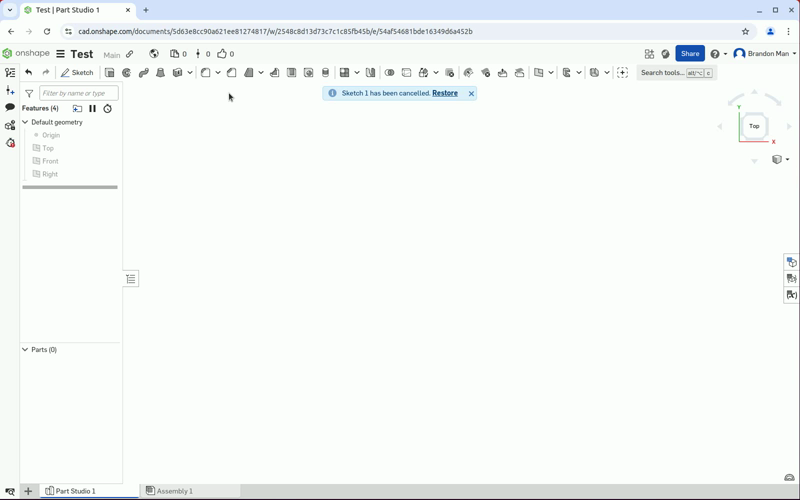
mouse_move(73, 352)
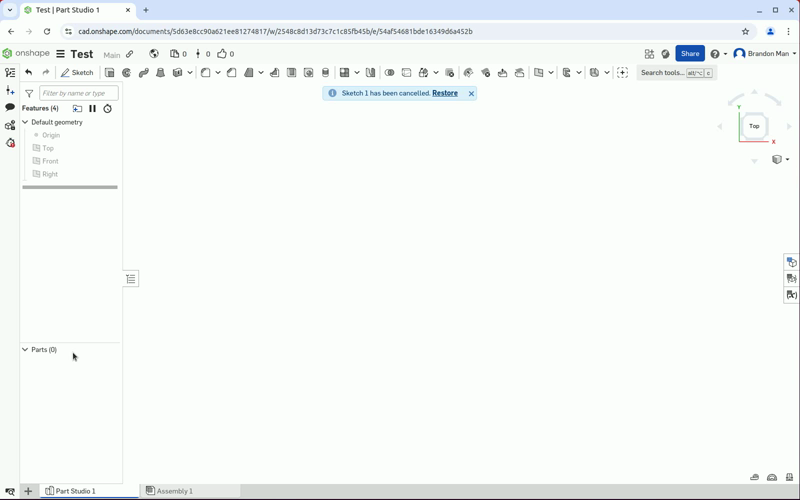
key(y)
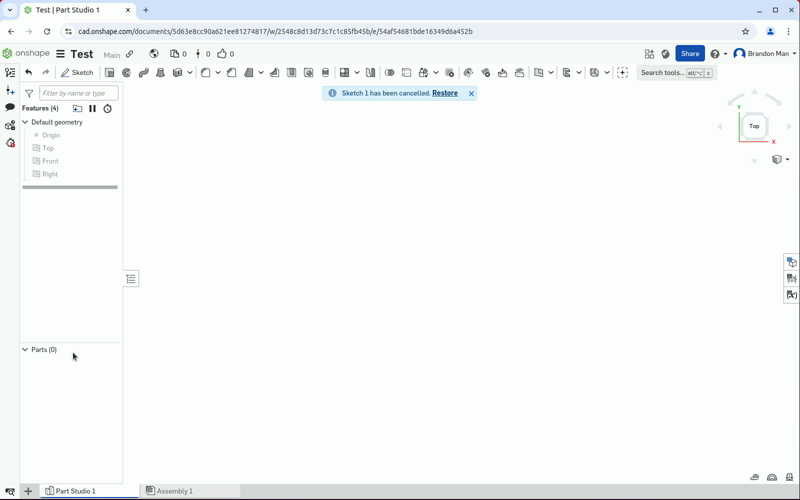
key(shift+p)
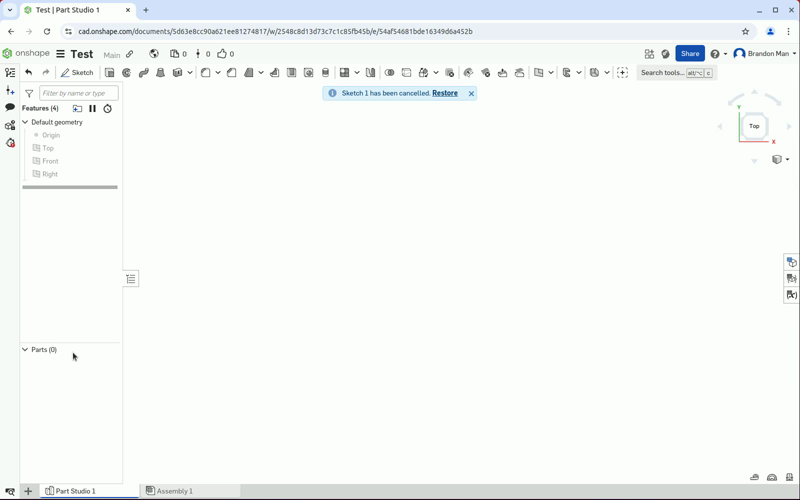
key(space)
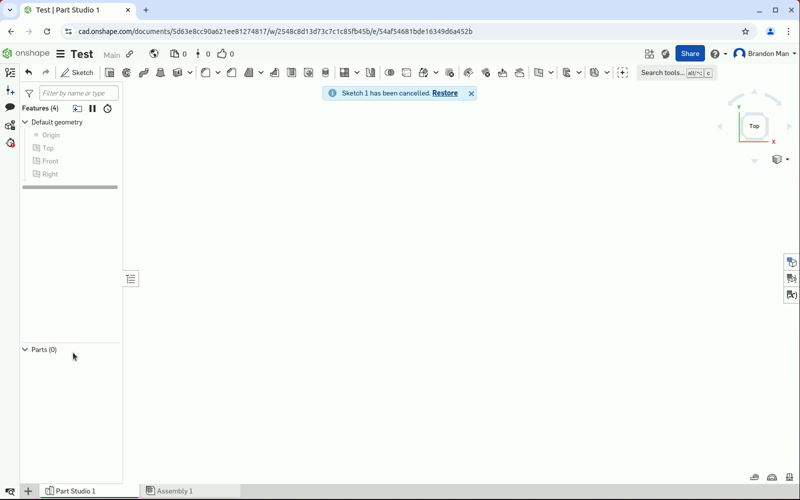
key_down(shift)
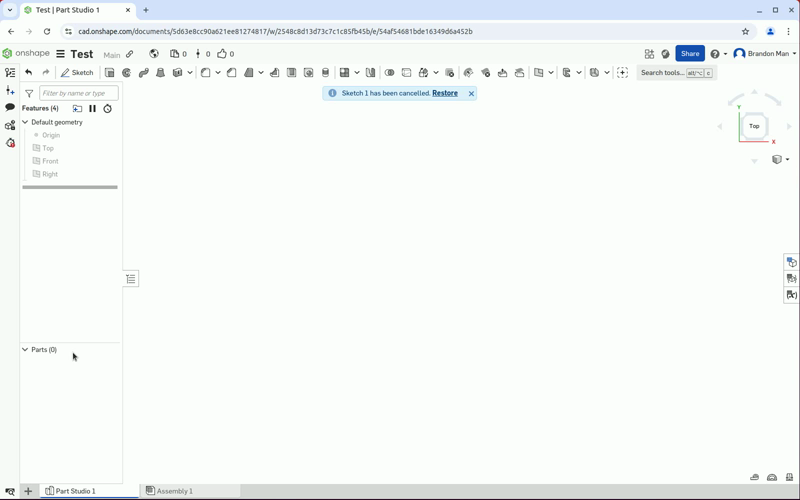
key(up)
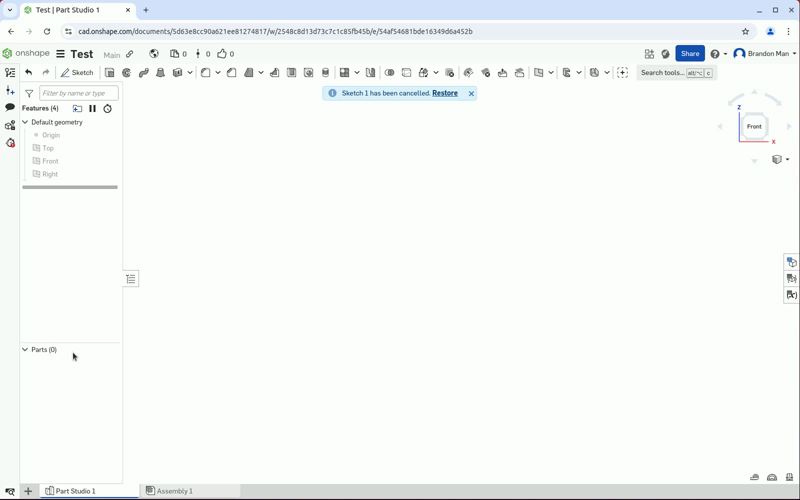
key_up(shift)
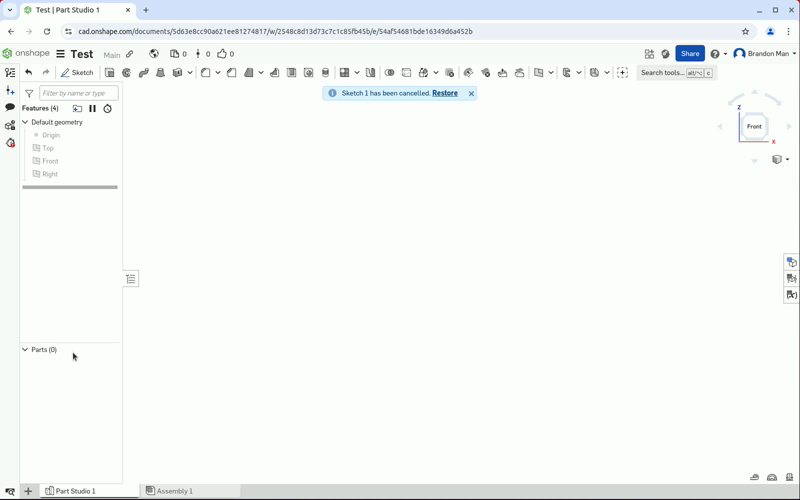
mouse_move(73, 352)
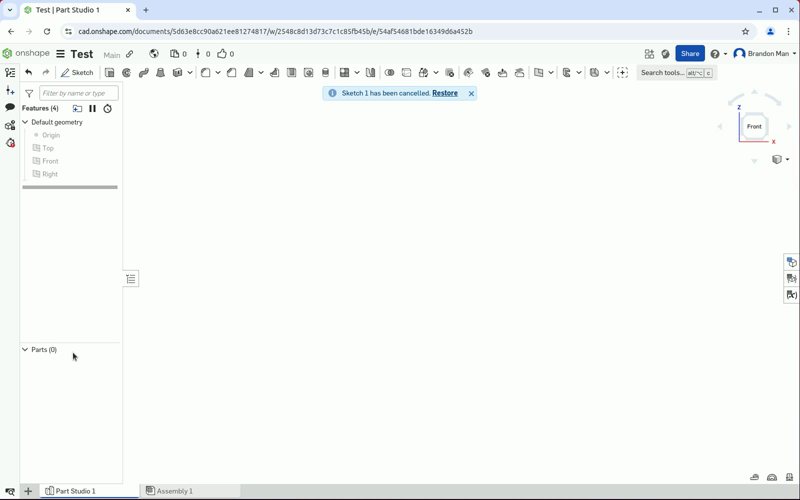
key(shift+y)
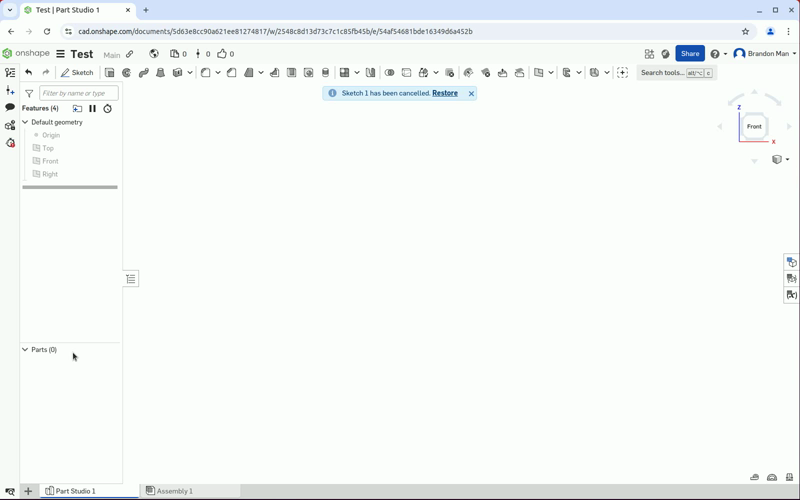
key(shift+s)
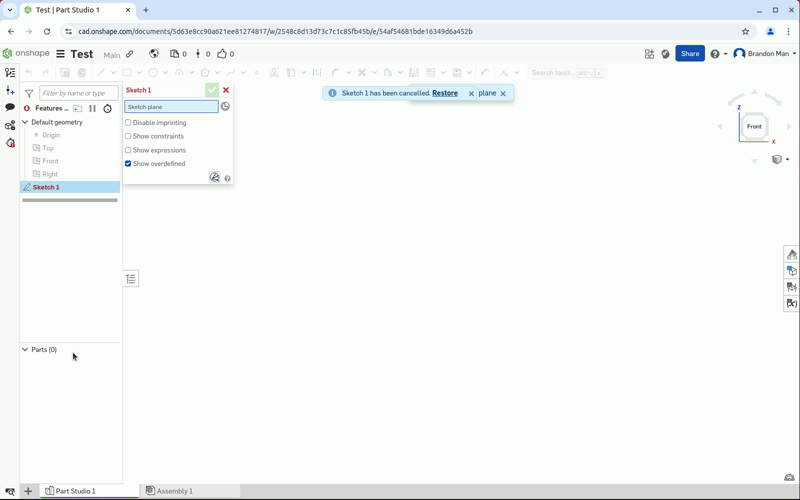
mouse_move(73, 163)
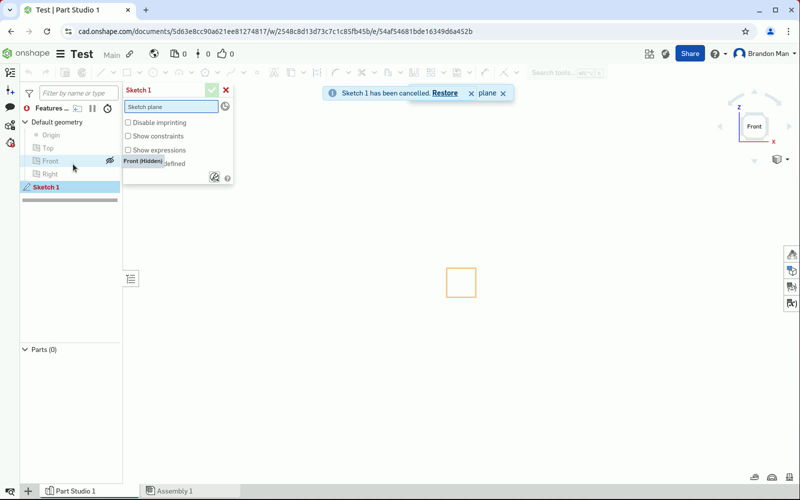
click(73, 163)
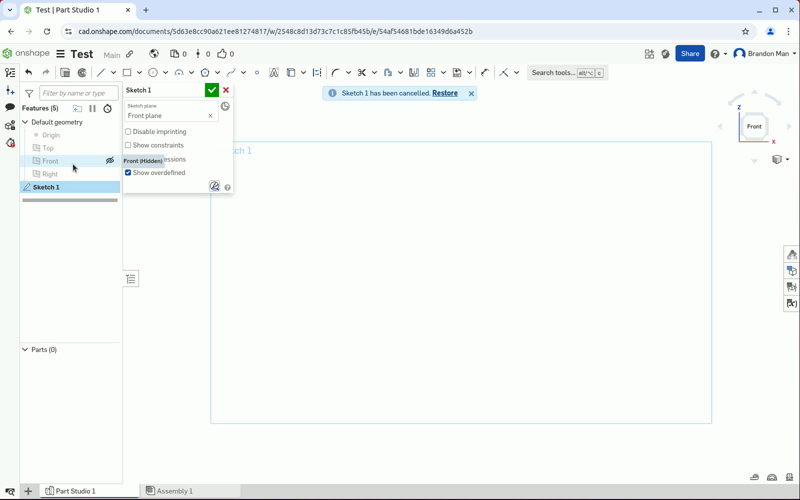
mouse_move(73, 352)
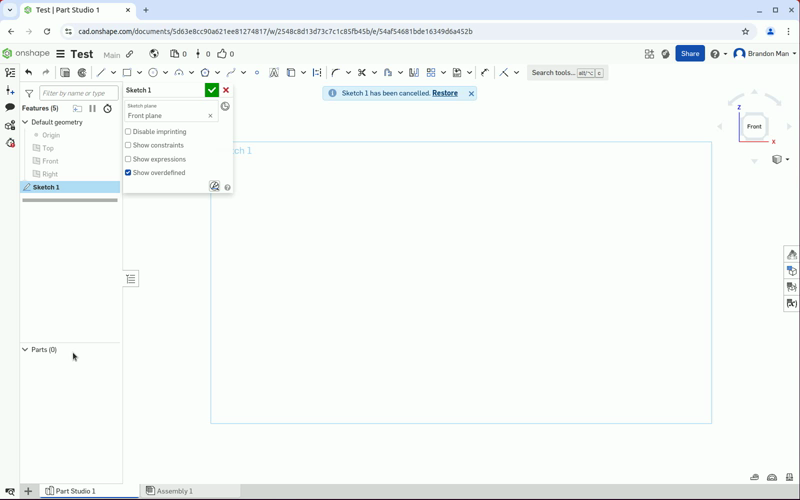
key(y)
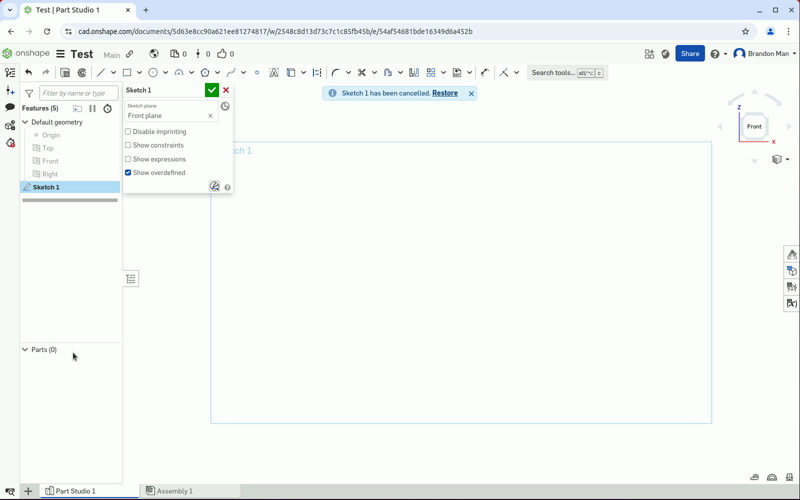
key(c)
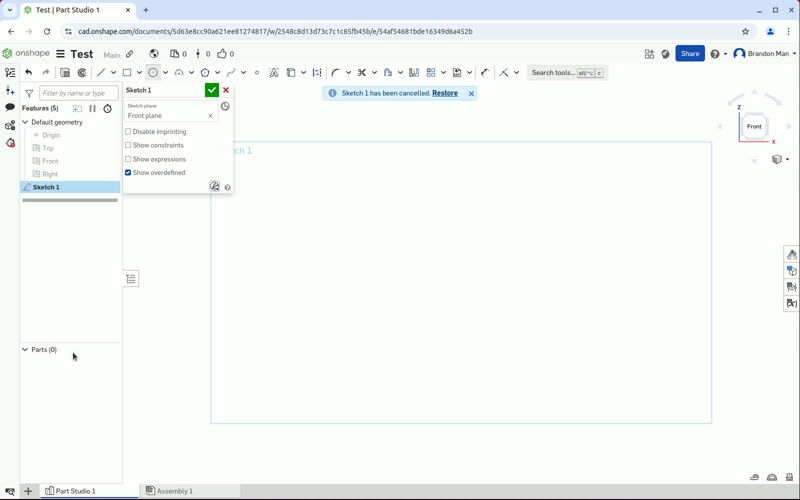
key_down(shift)
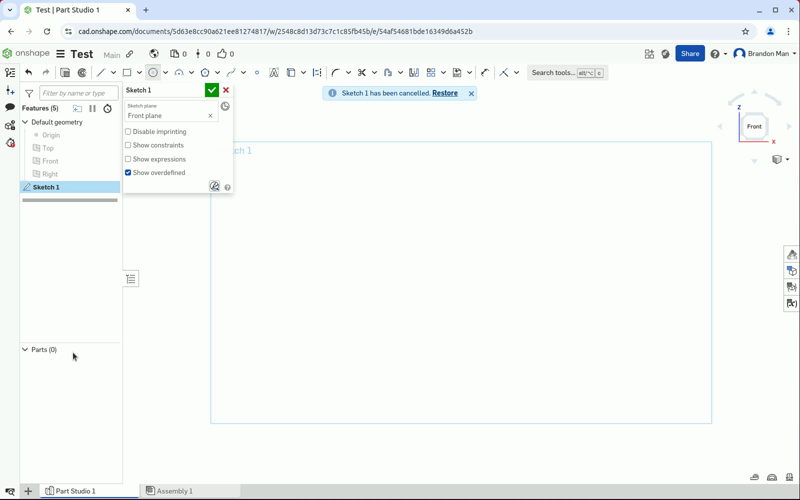
mouse_move(461, 282)
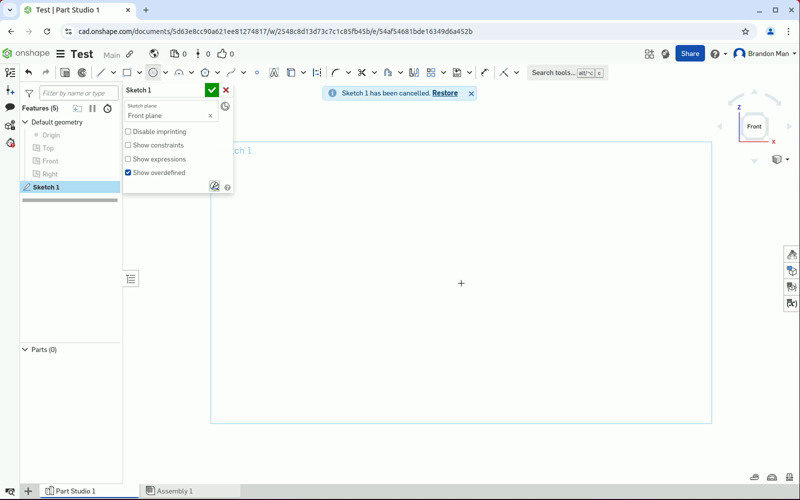
click(461, 282)
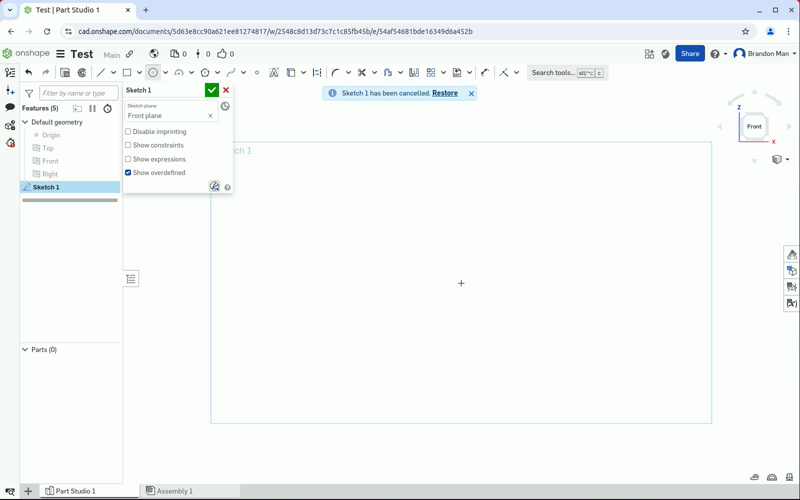
key_up(shift)
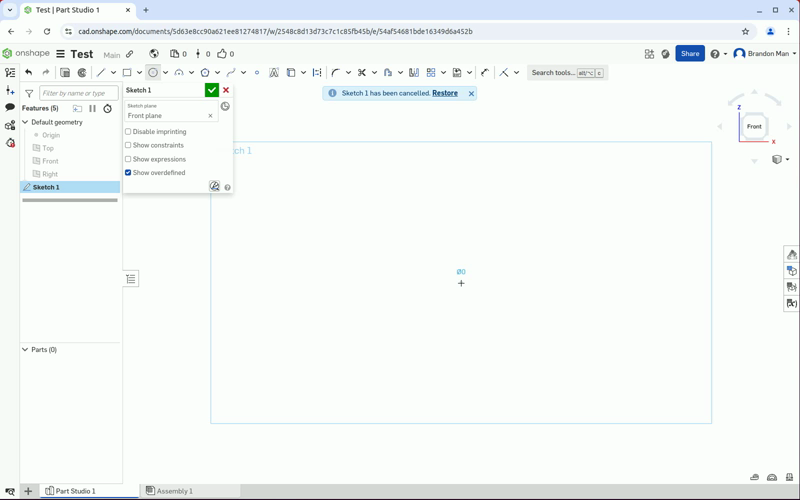
mouse_move(572, 282)
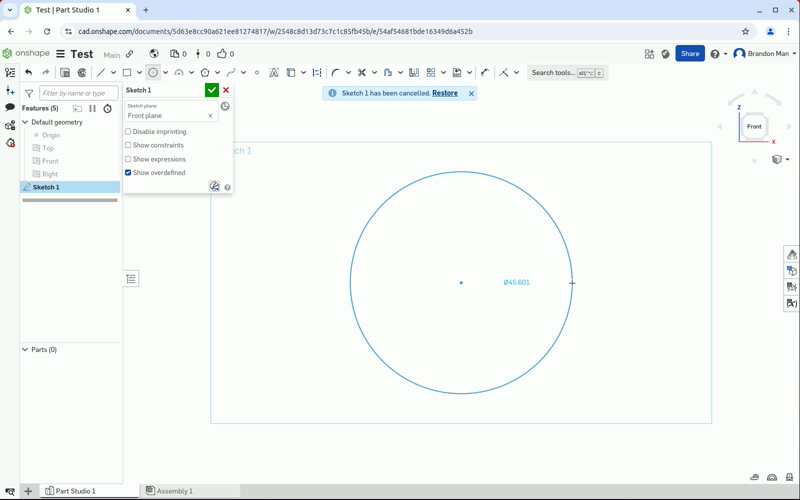
click(572, 282)
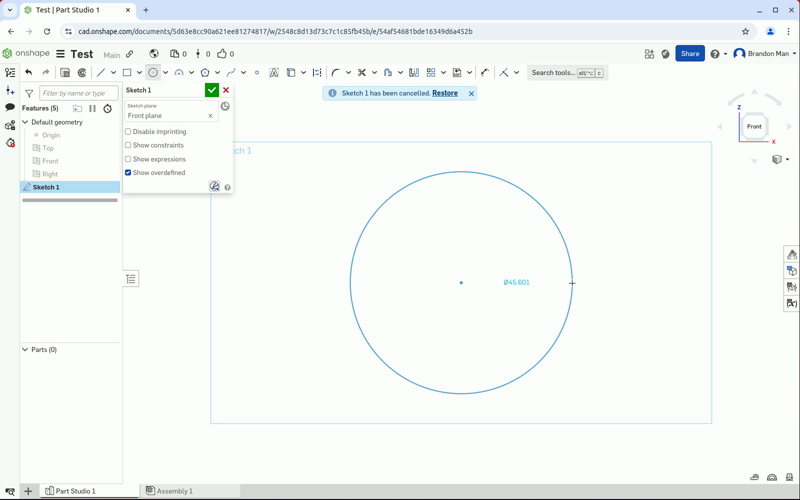
key(esc)
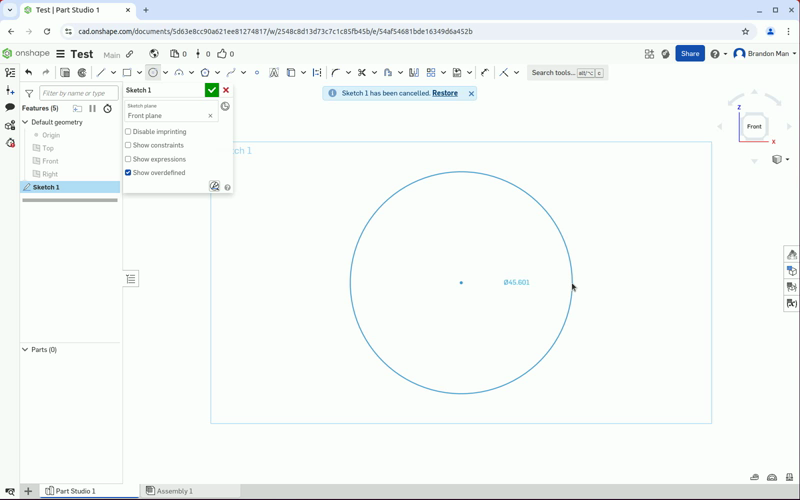
key(c)
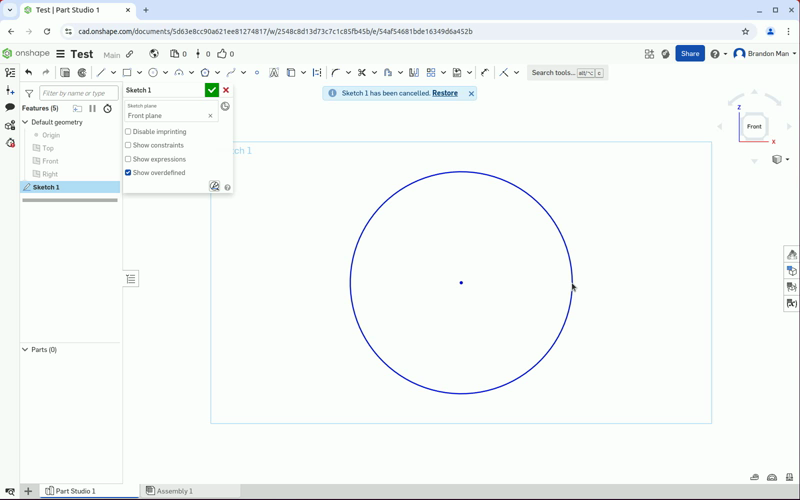
key_down(shift)
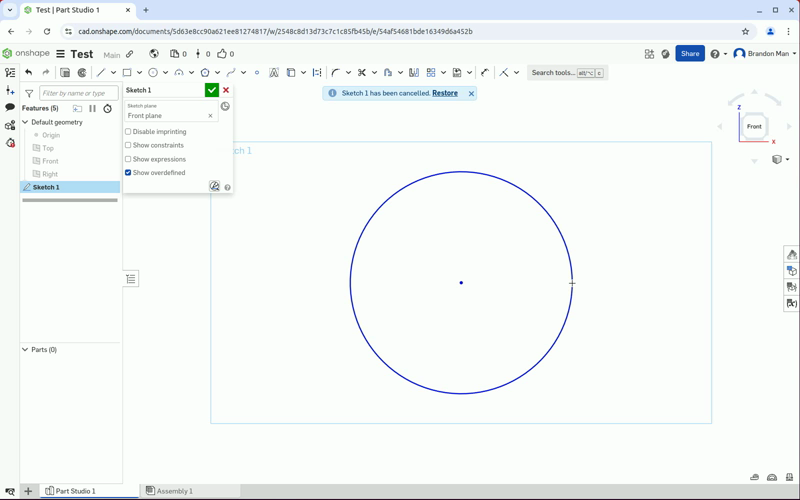
mouse_move(461, 282)
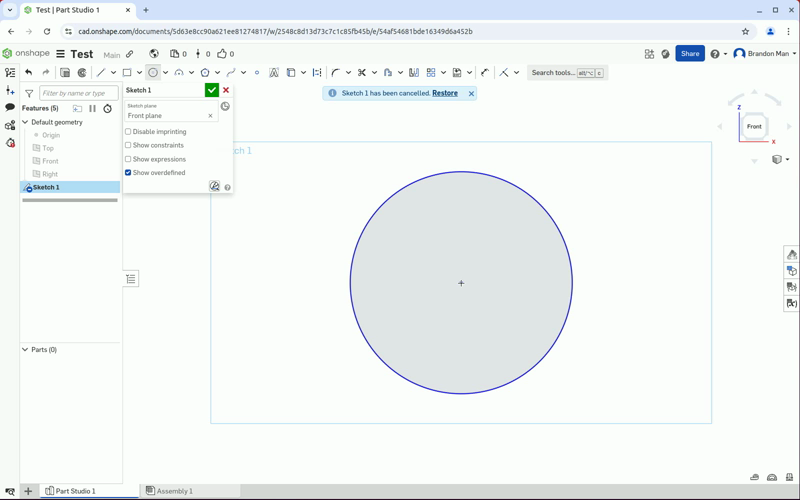
click(461, 282)
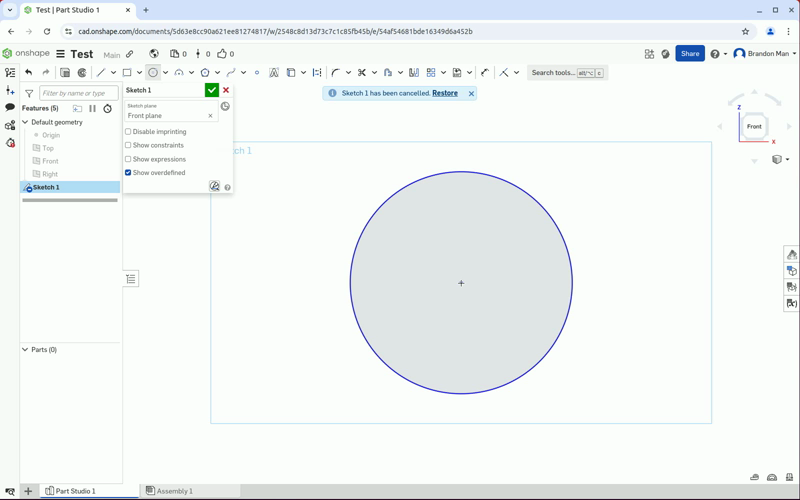
key_up(shift)
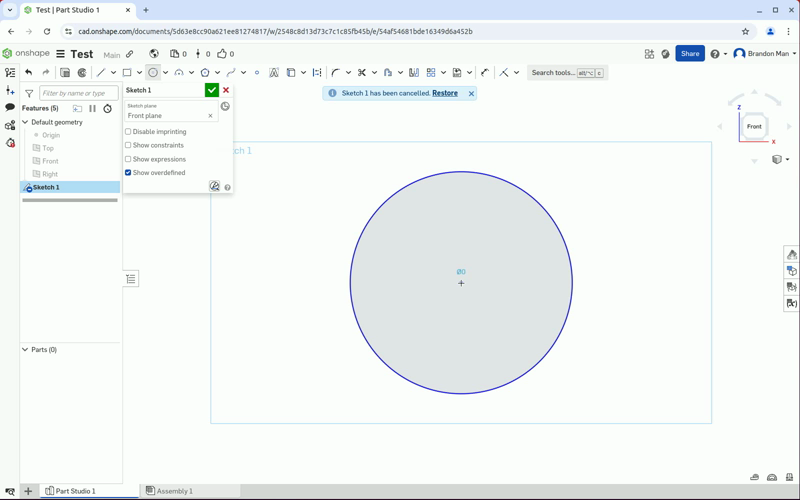
mouse_move(555, 282)
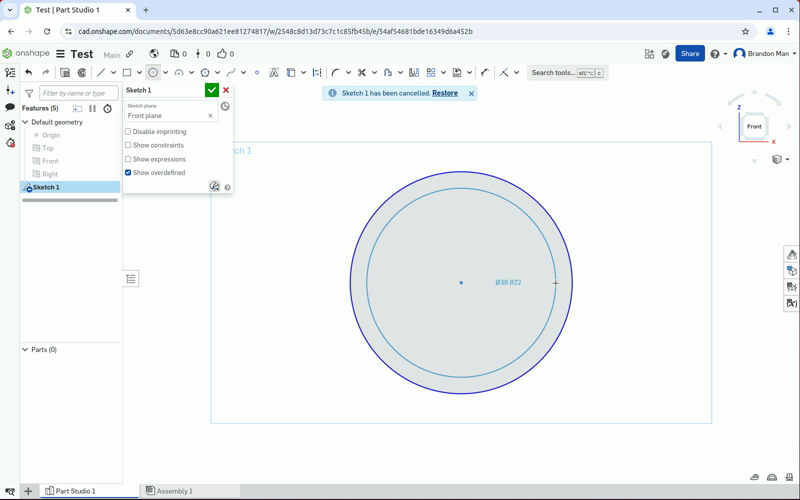
click(555, 282)
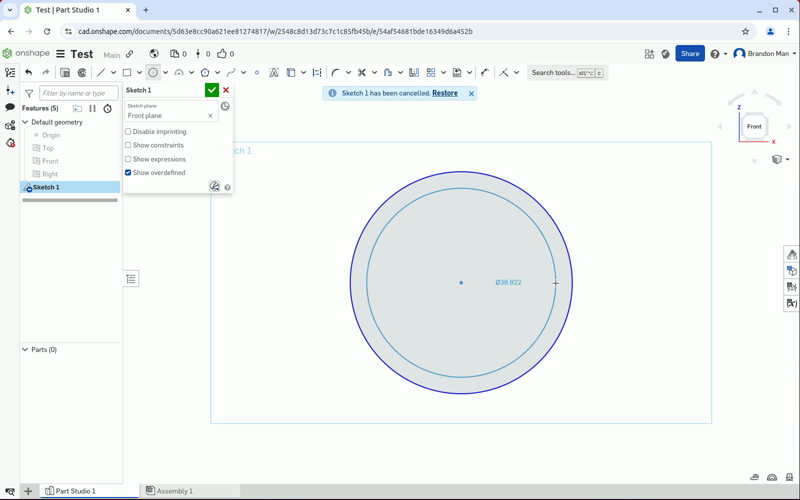
key(esc)
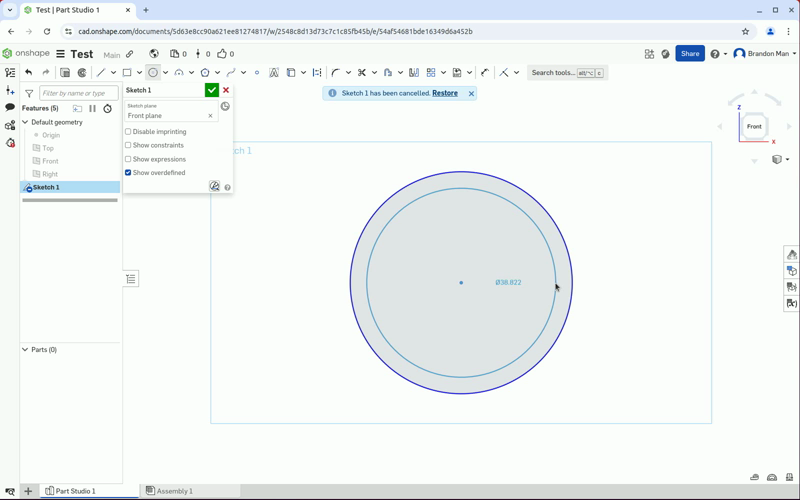
mouse_move(446, 180)
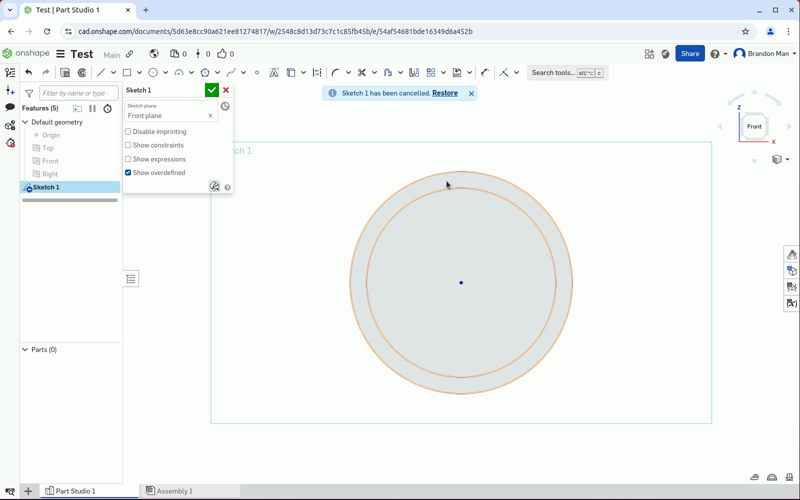
click(446, 180)
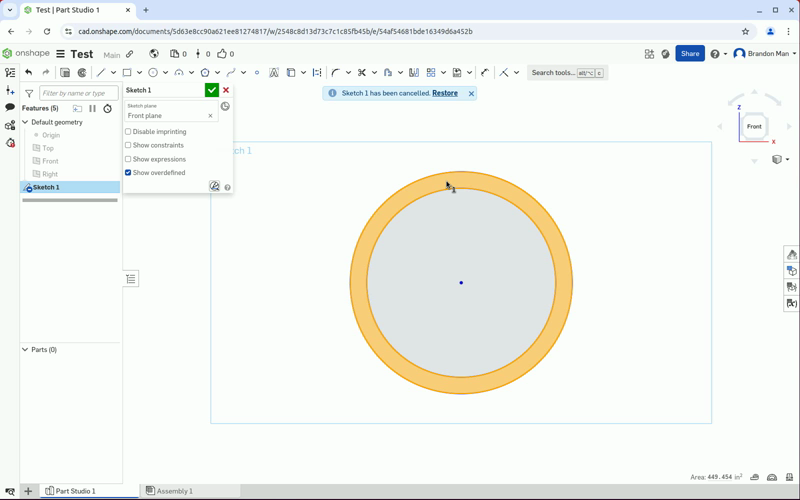
mouse_move(73, 352)
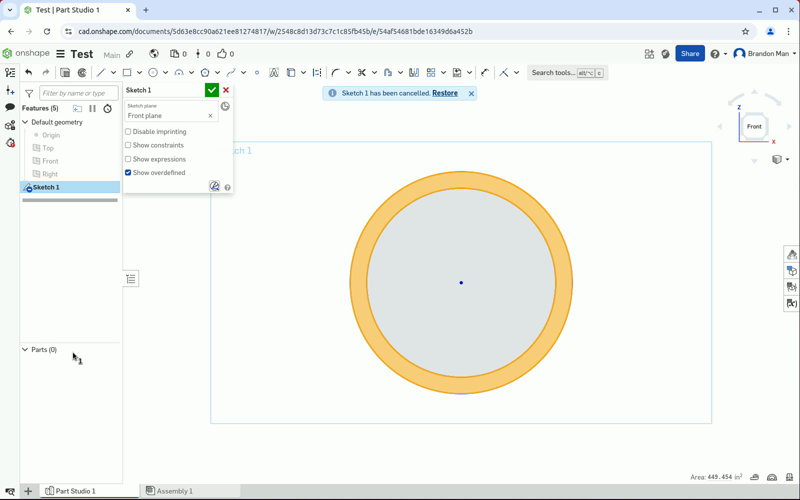
key(shift+y)
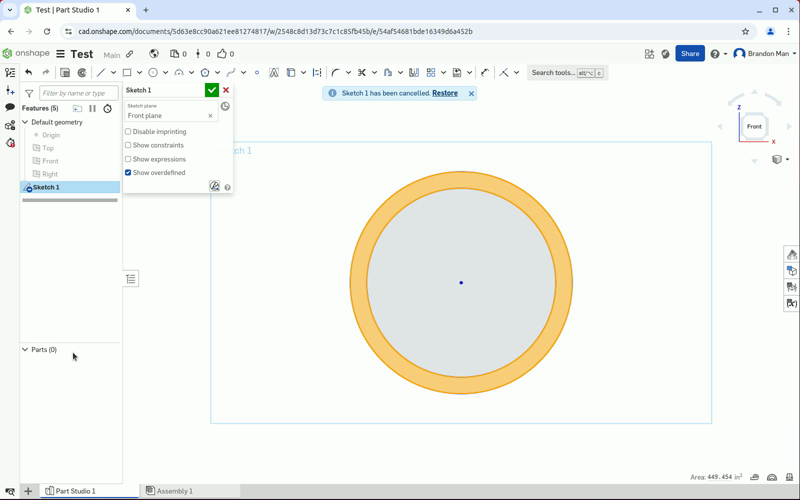
key(shift+e)
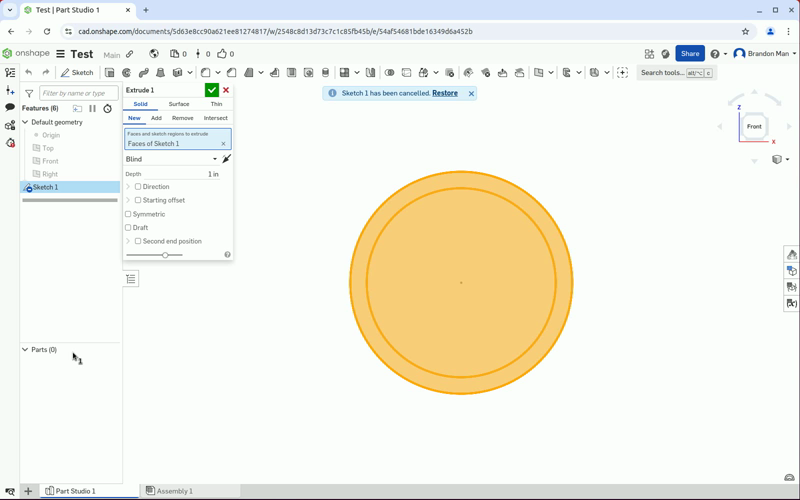
mouse_move(143, 106)
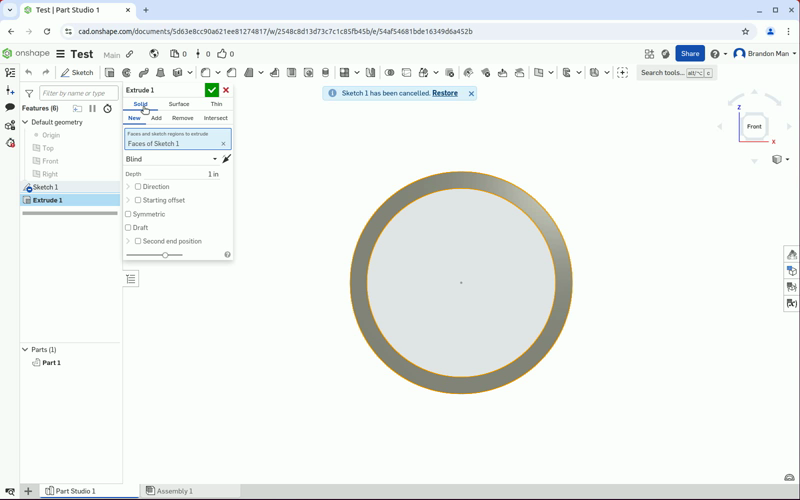
click(143, 106)
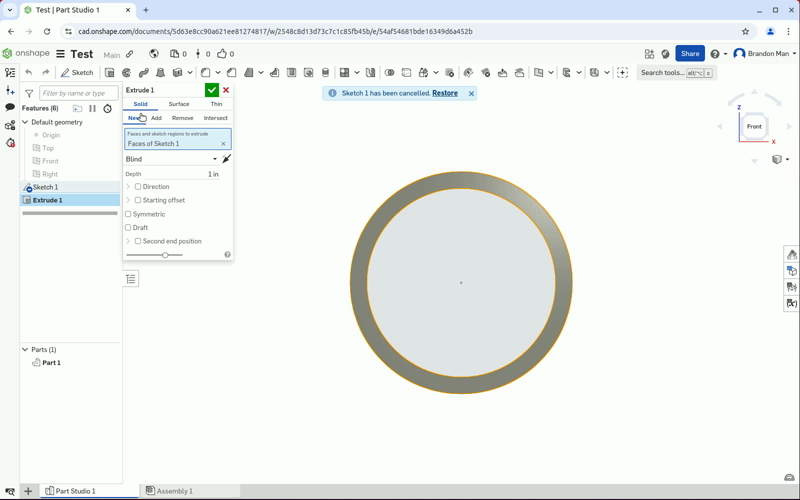
mouse_move(137, 120)
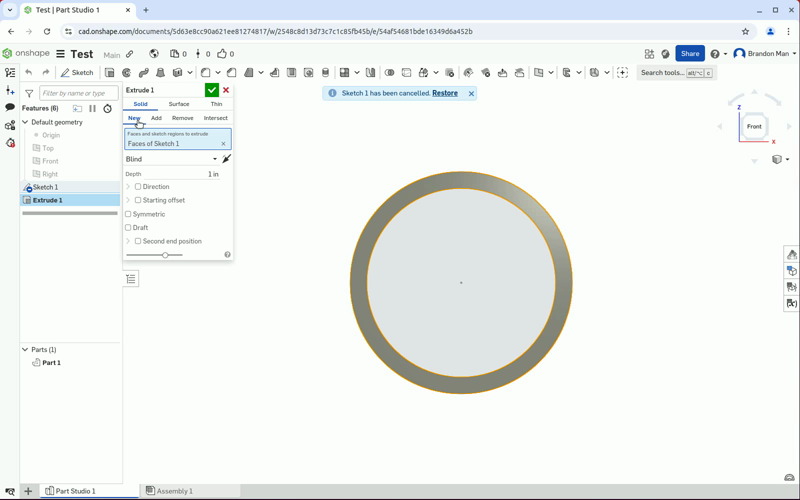
click(137, 120)
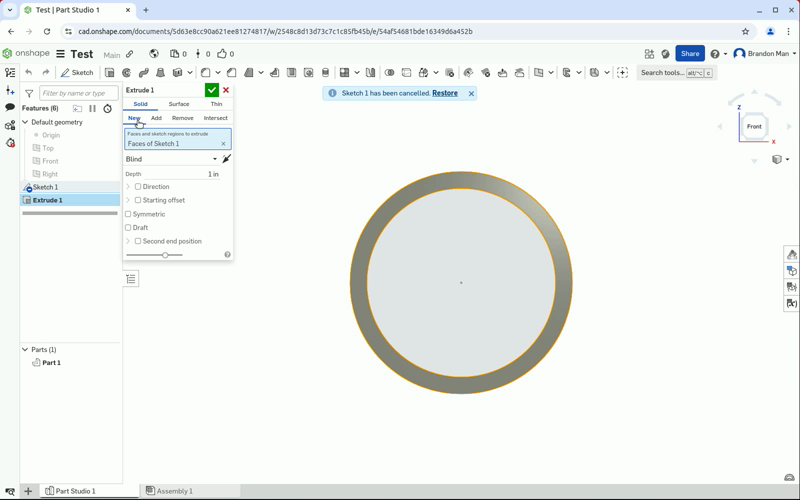
key(tab, 4)
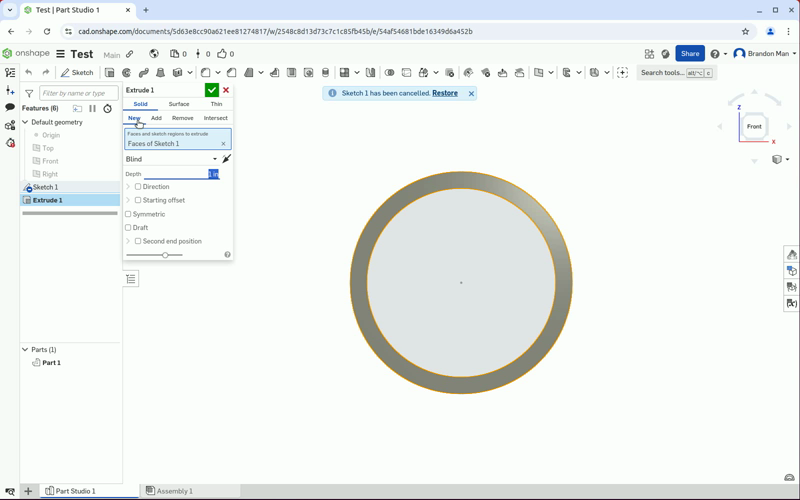
text(15.405)
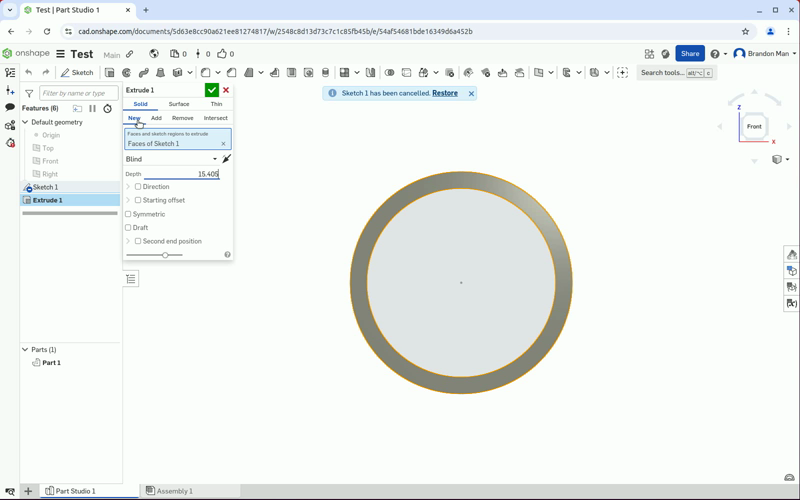
key(enter)
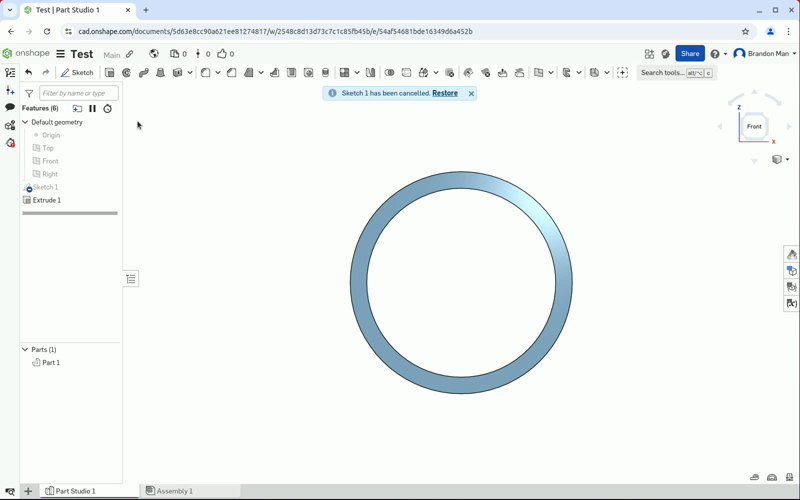
key(shift+h)
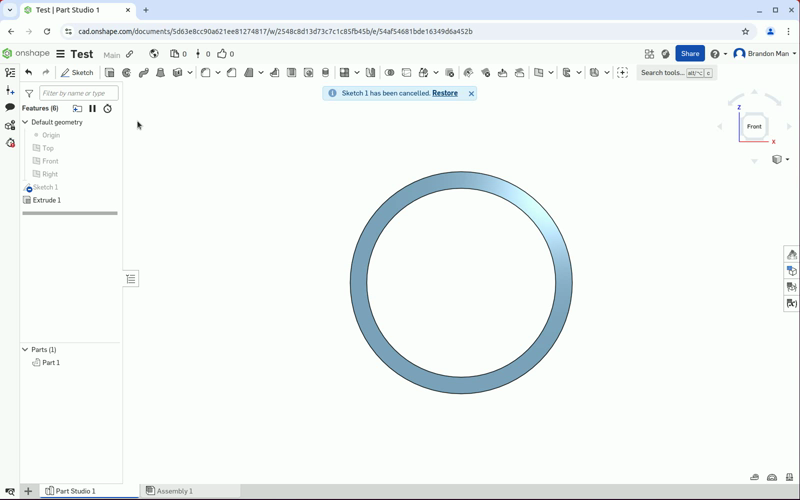
key(shift+h)
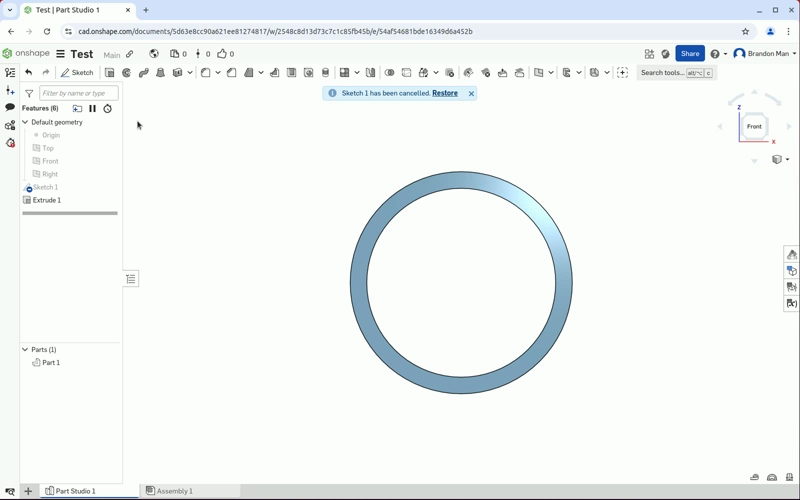
mouse_move(73, 189)
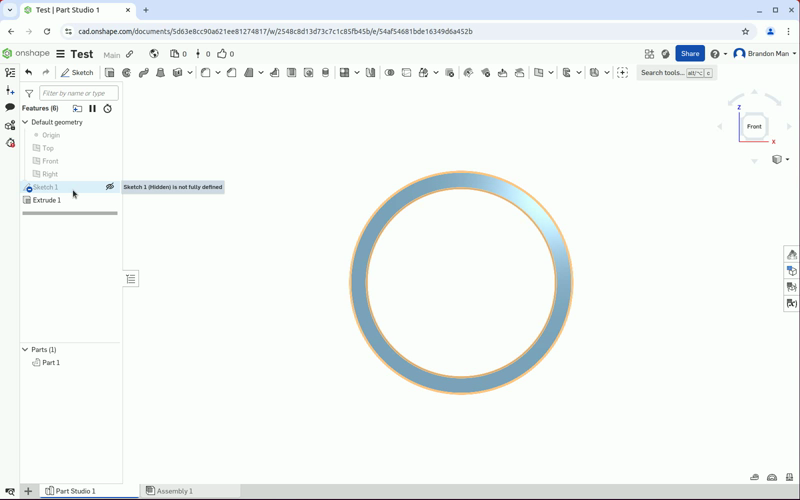
click(73, 189)
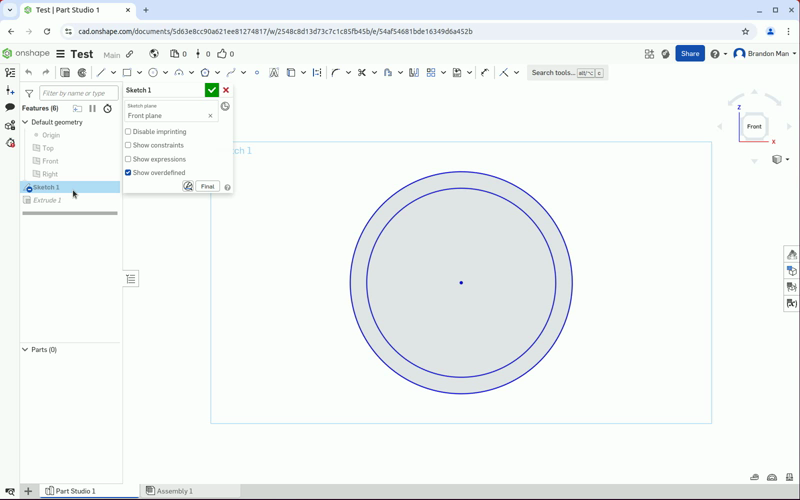
mouse_move(229, 92)
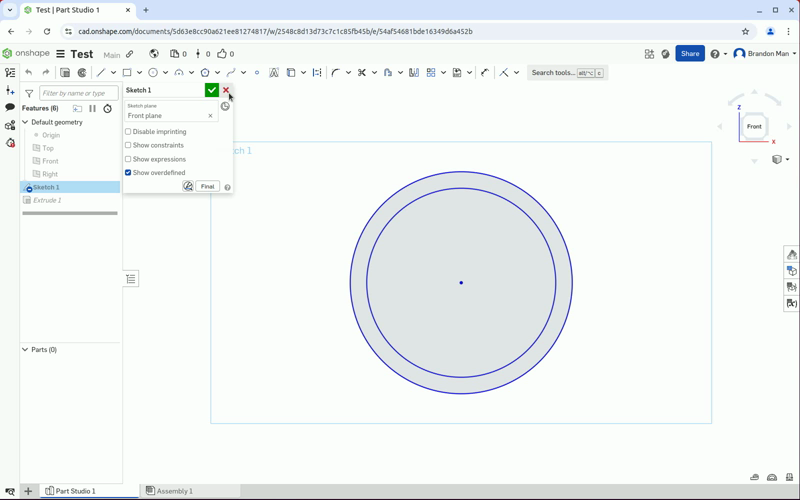
click(229, 92)
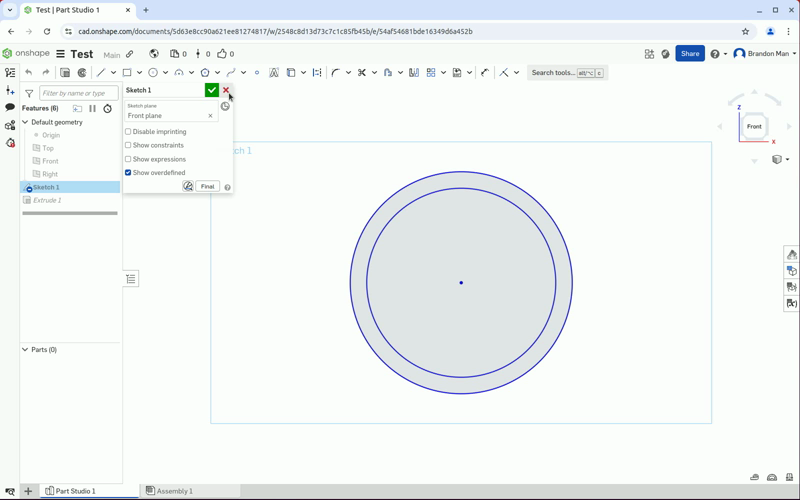
key(shift+s)
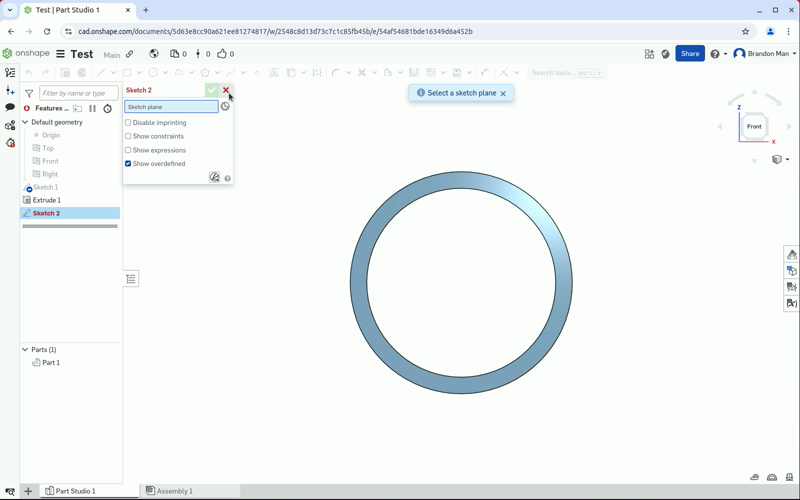
mouse_move(73, 163)
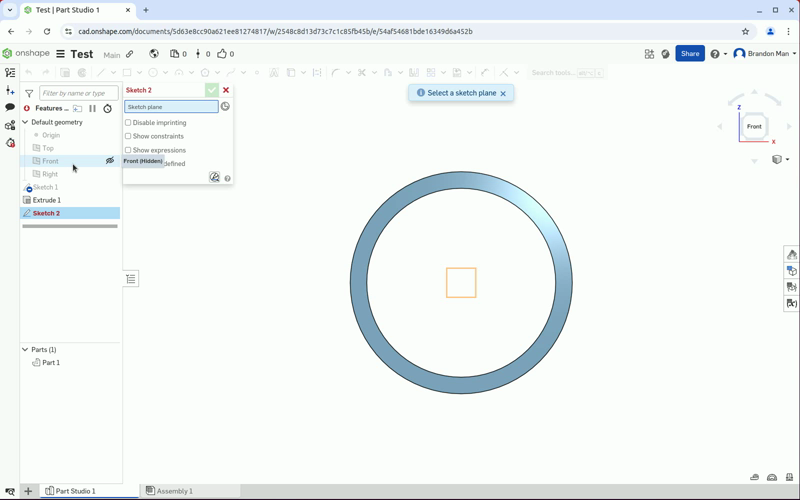
click(73, 163)
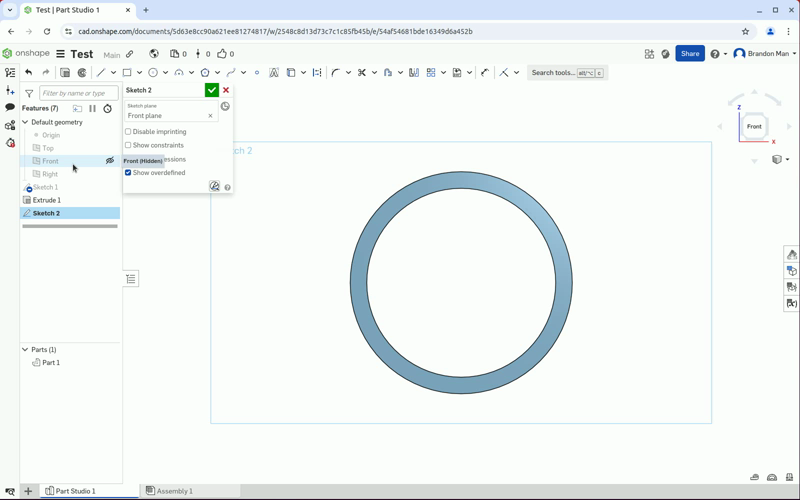
mouse_move(73, 352)
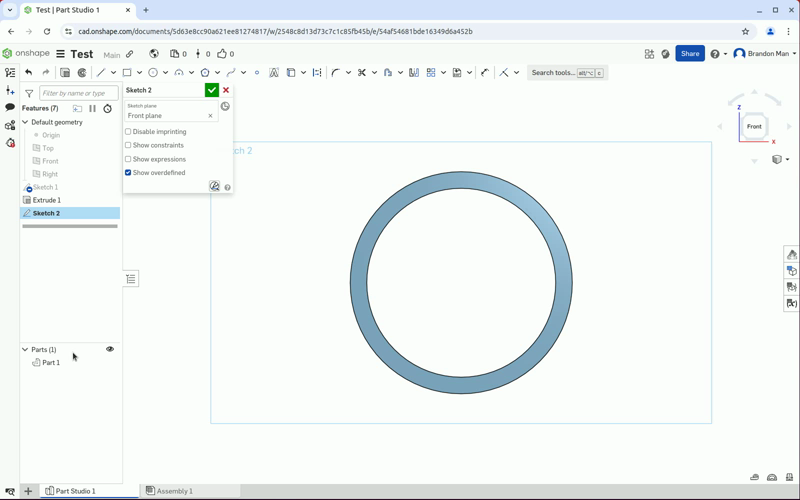
key(y)
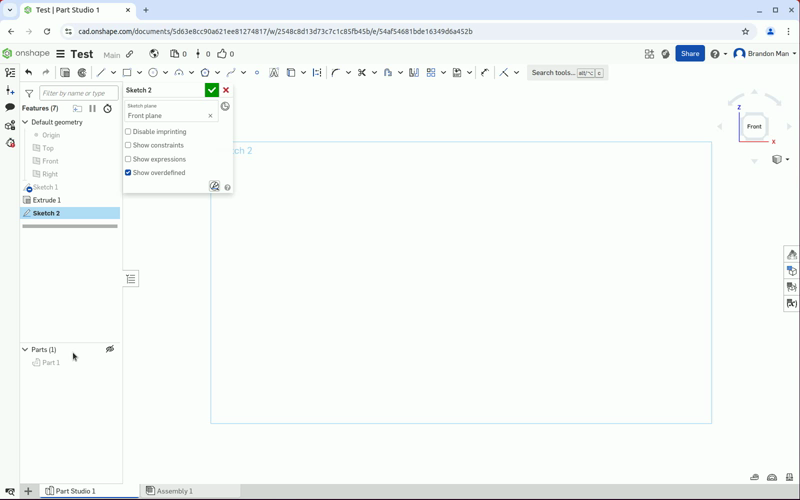
key(c)
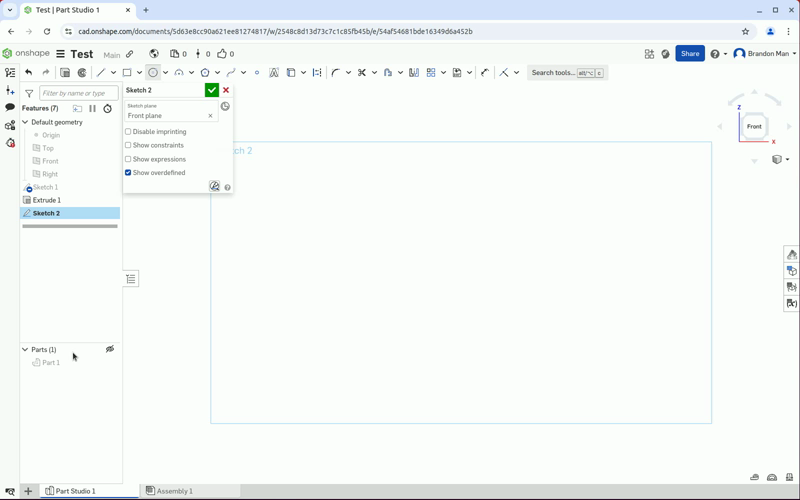
key_down(shift)
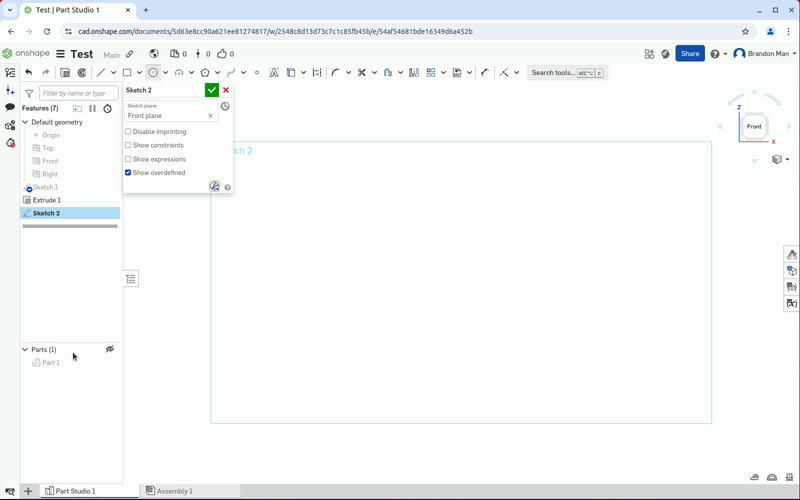
mouse_move(461, 282)
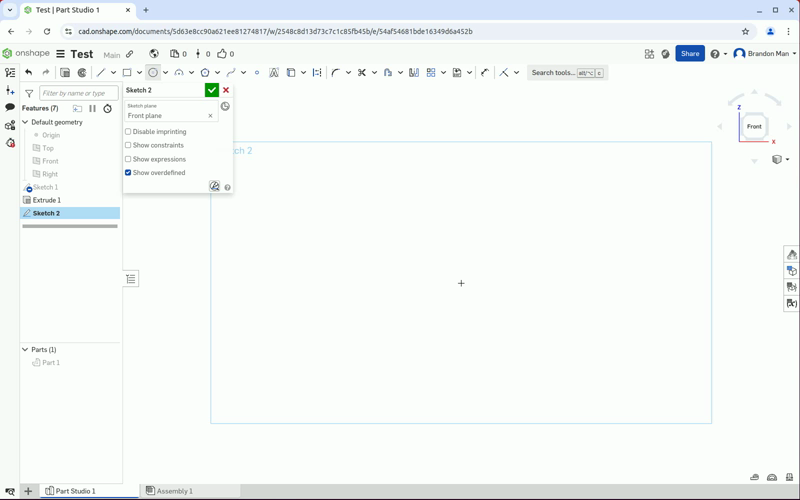
click(461, 282)
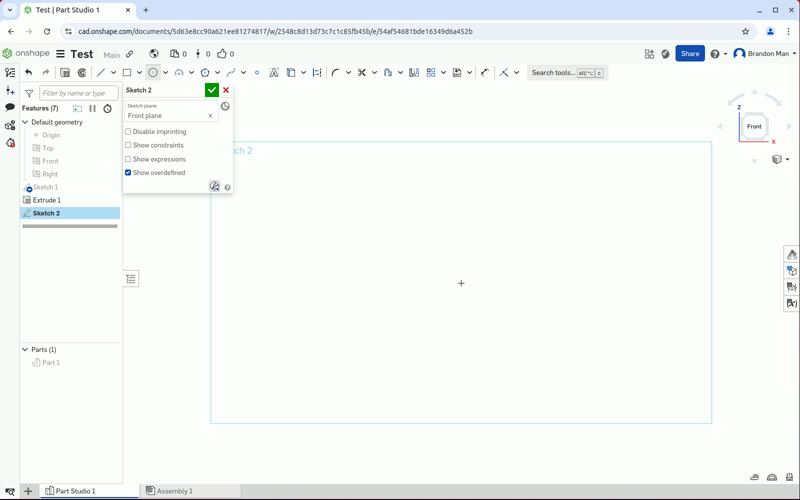
key_up(shift)
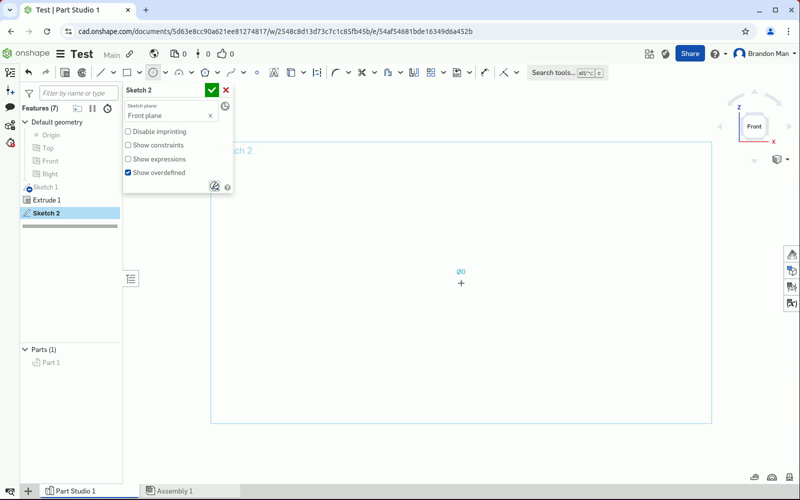
mouse_move(555, 282)
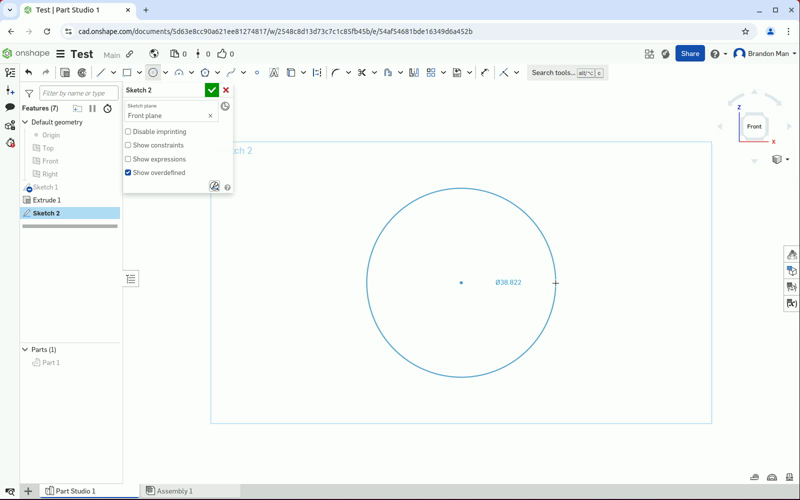
click(555, 282)
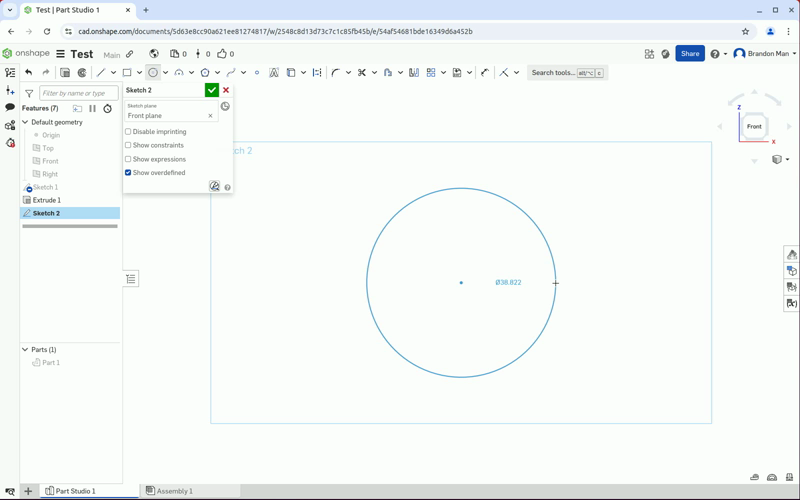
key(esc)
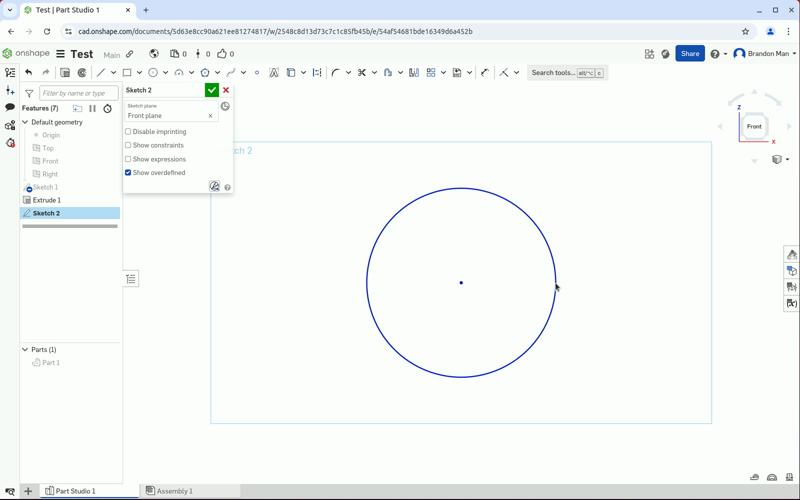
key(c)
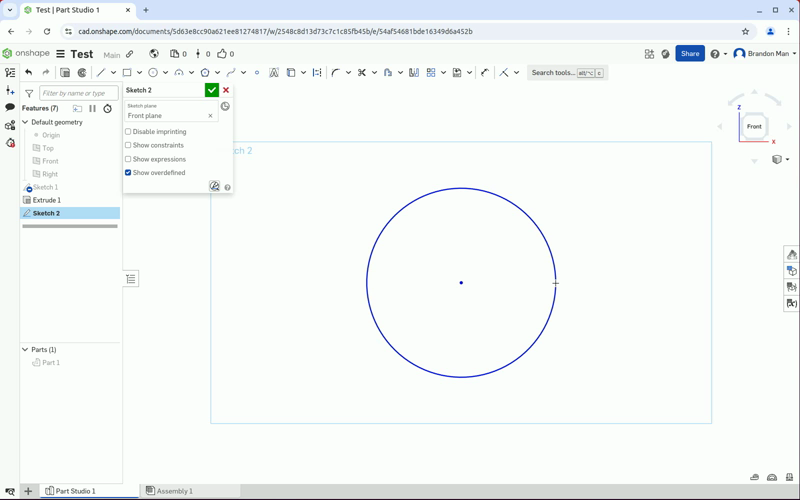
key_down(shift)
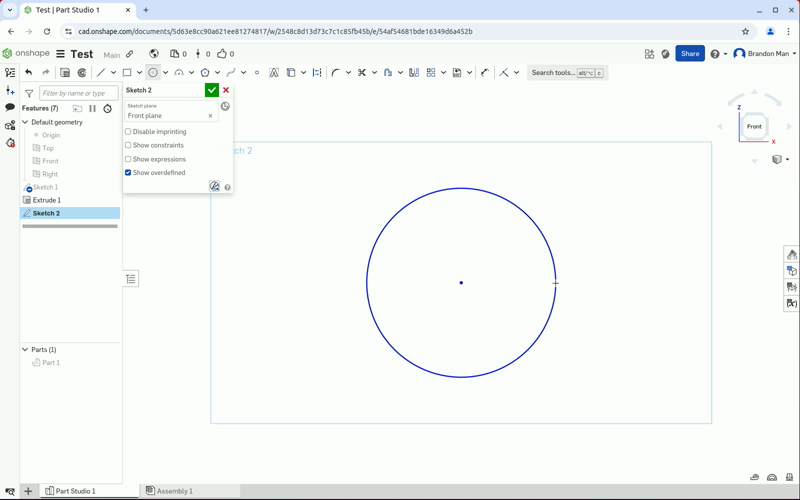
mouse_move(461, 282)
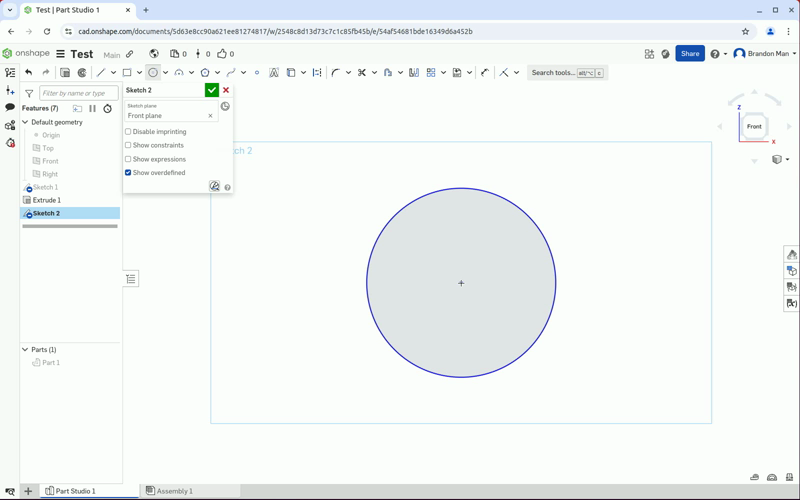
click(461, 282)
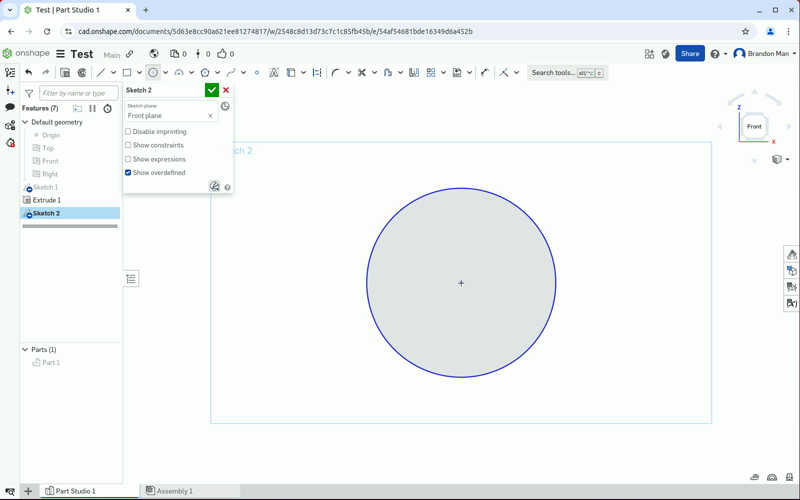
key_up(shift)
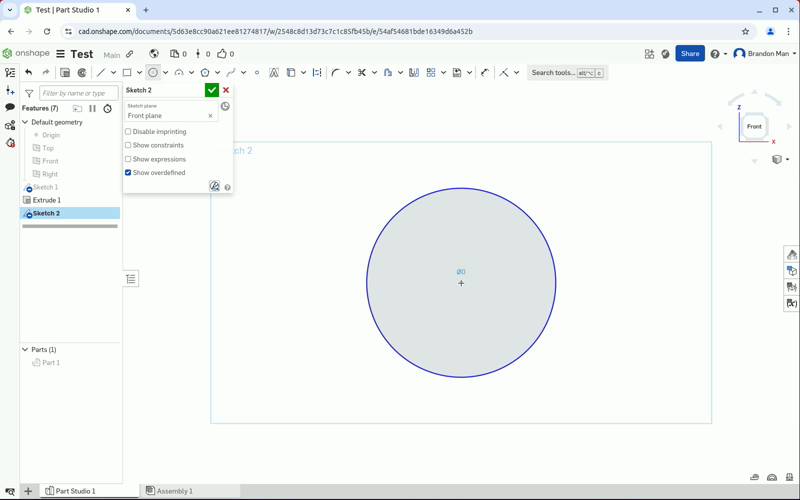
mouse_move(536, 282)
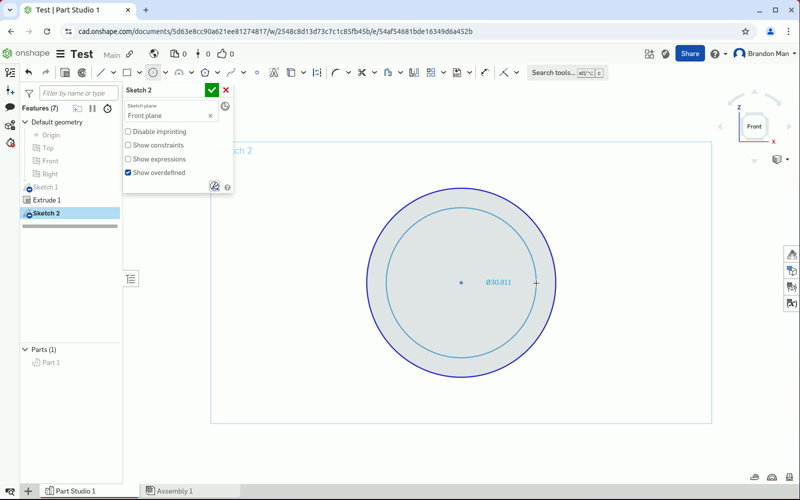
click(536, 282)
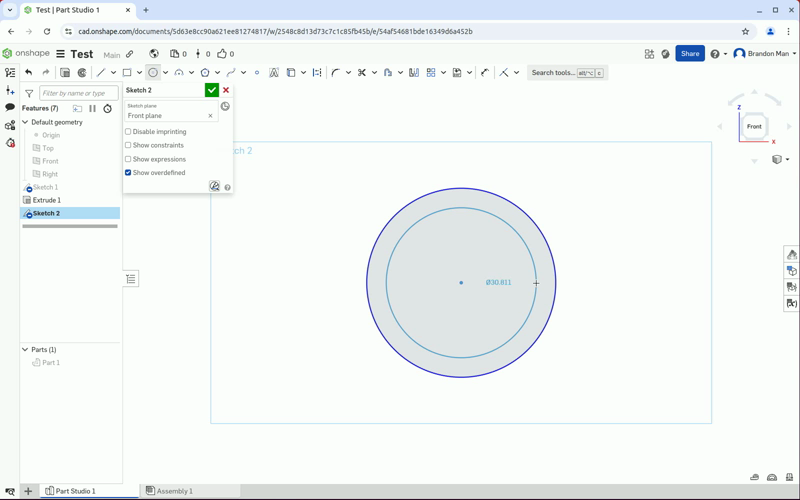
key(esc)
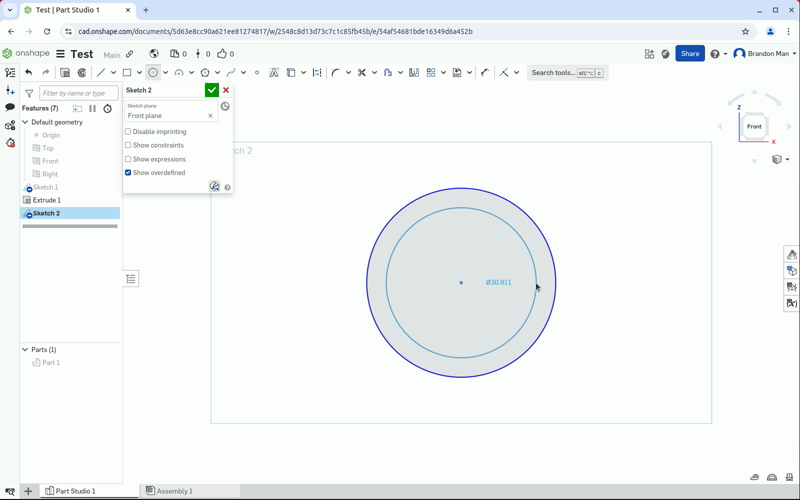
mouse_move(411, 348)
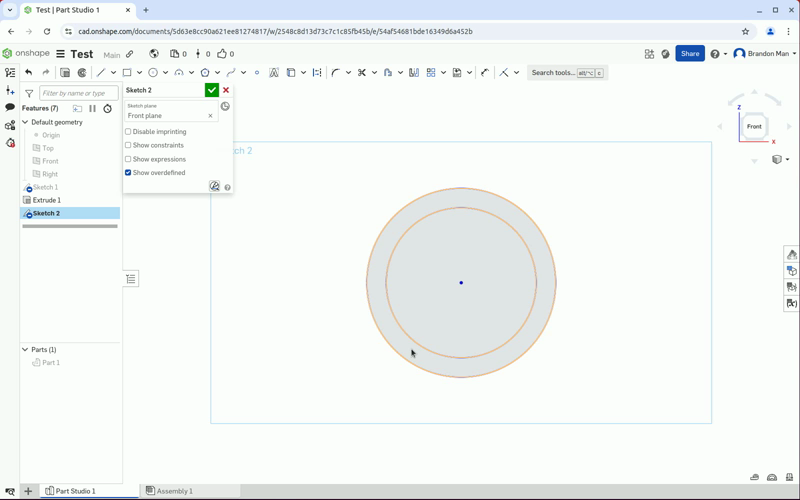
click(411, 348)
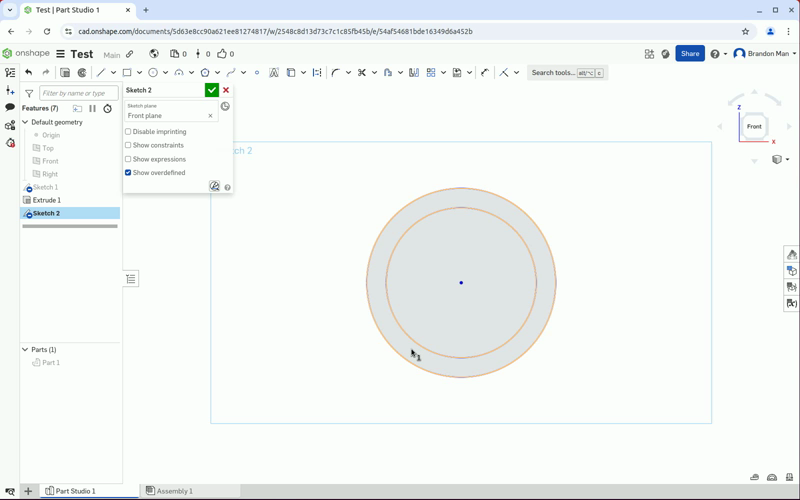
mouse_move(73, 352)
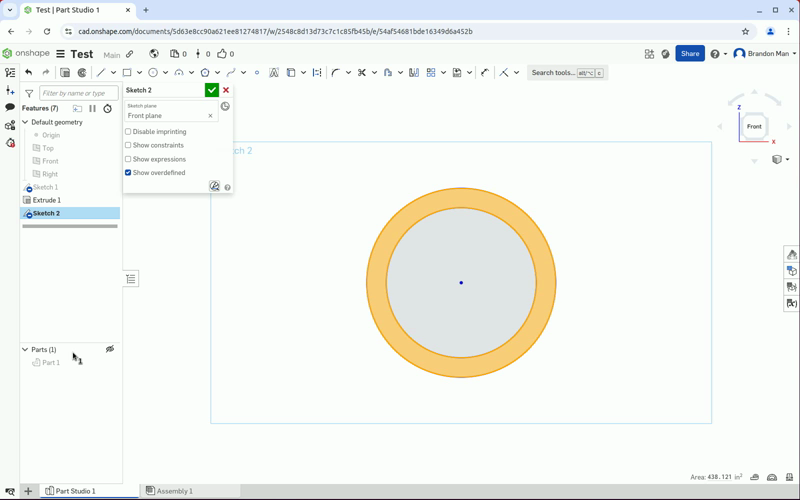
key(shift+y)
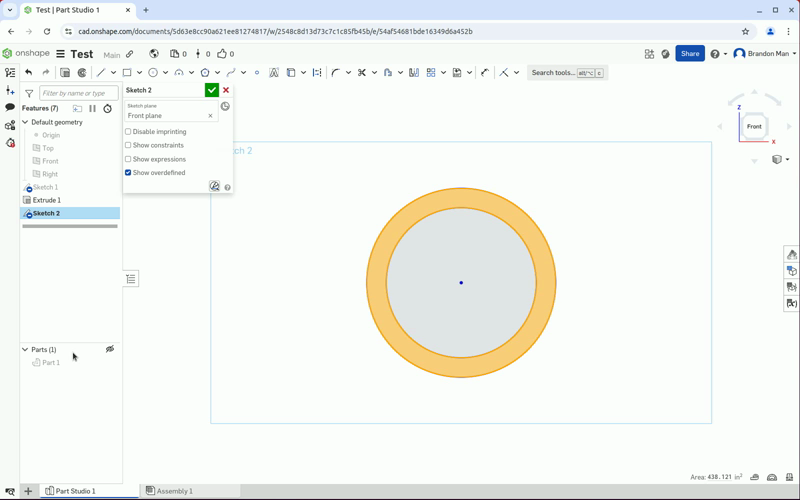
key(shift+e)
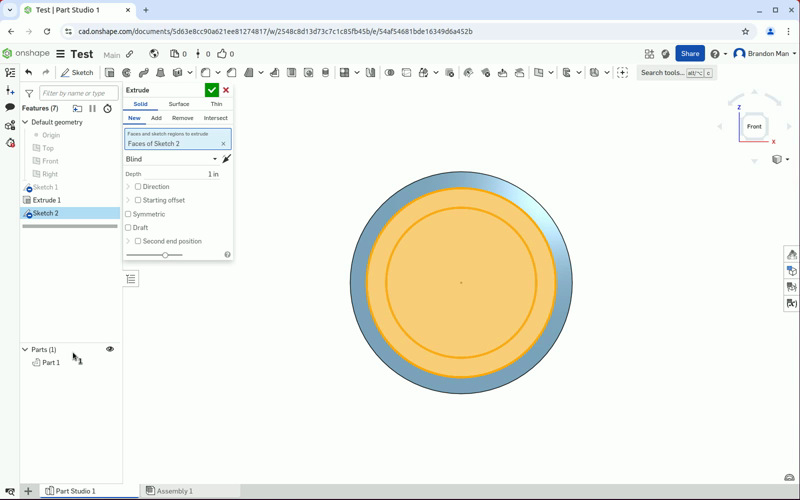
mouse_move(143, 106)
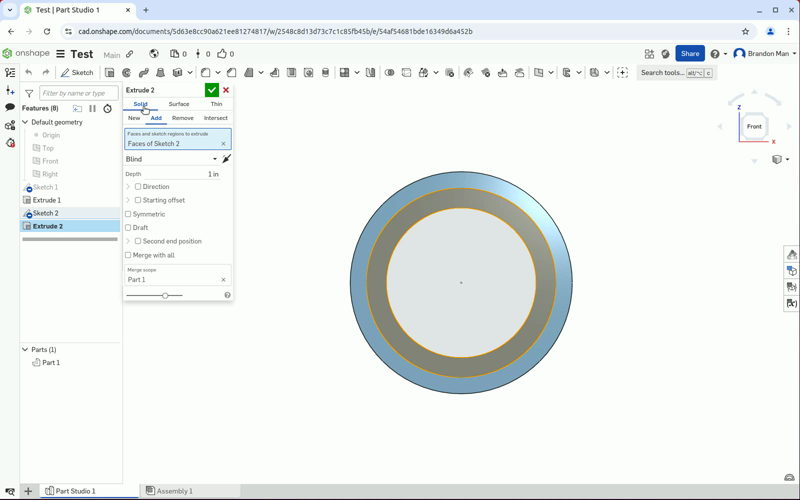
click(143, 106)
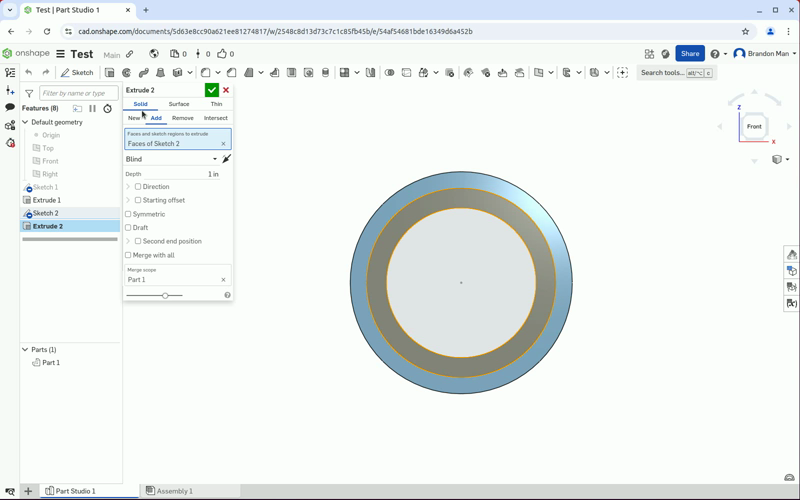
mouse_move(137, 120)
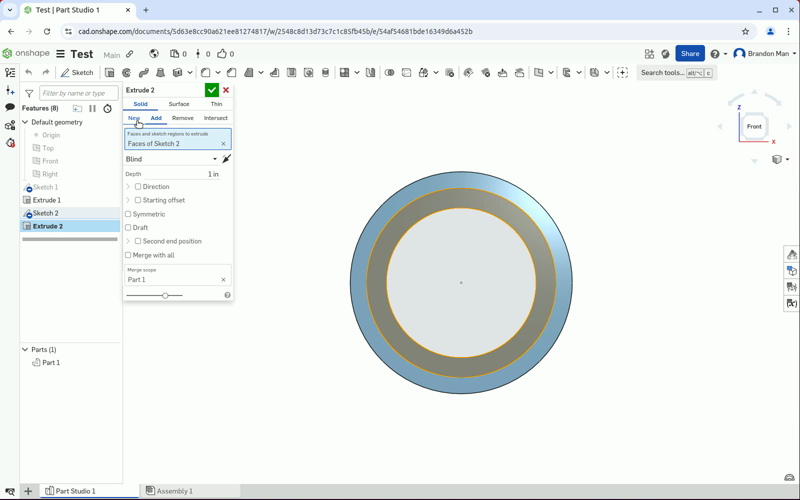
click(137, 120)
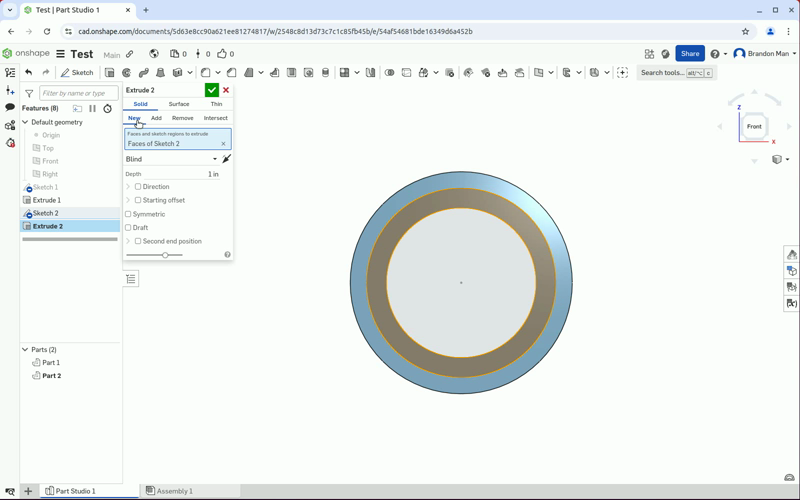
key(tab, 4)
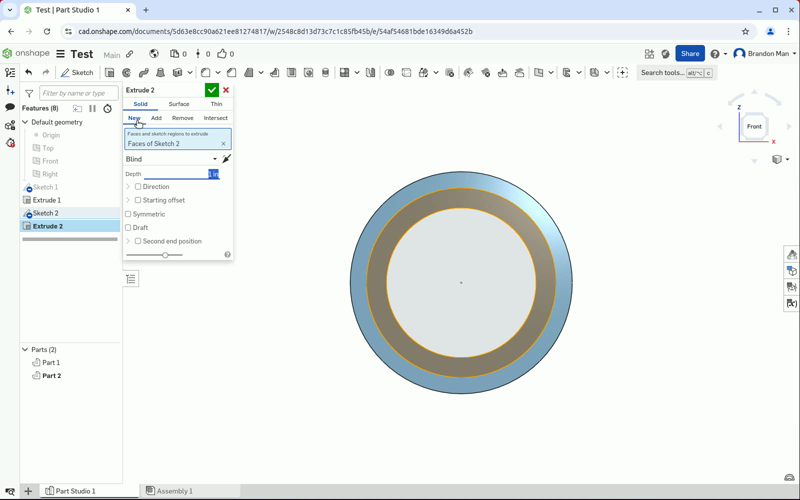
text(19.257)
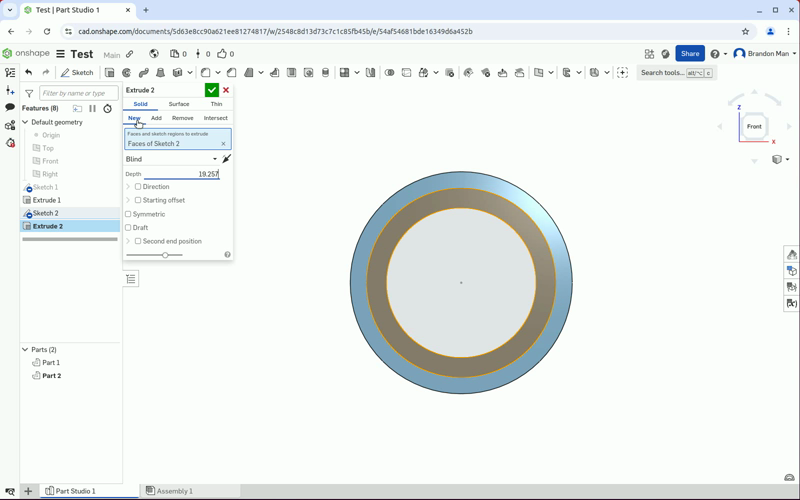
key(enter)
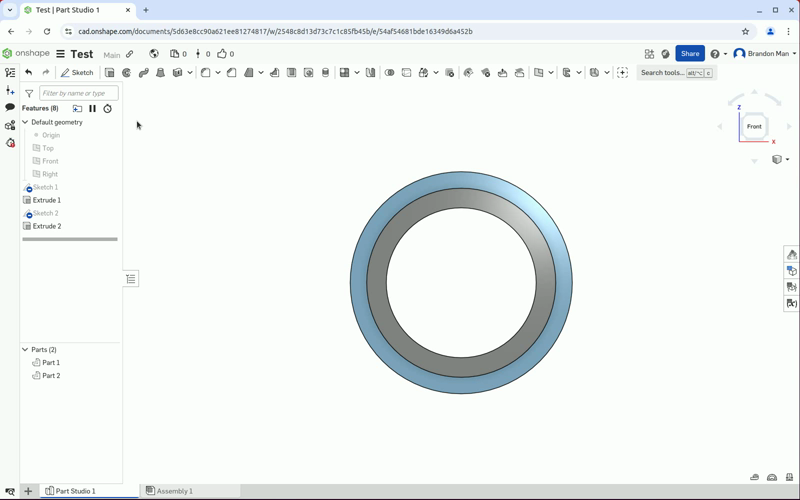
key(shift+h)
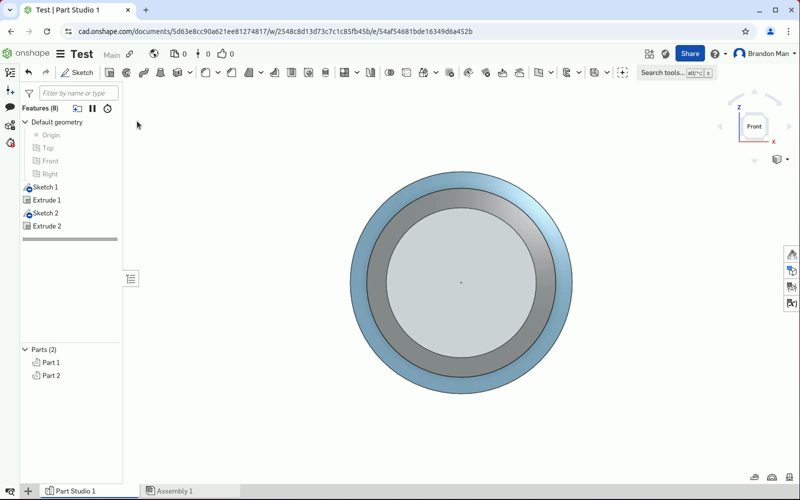
key(shift+h)
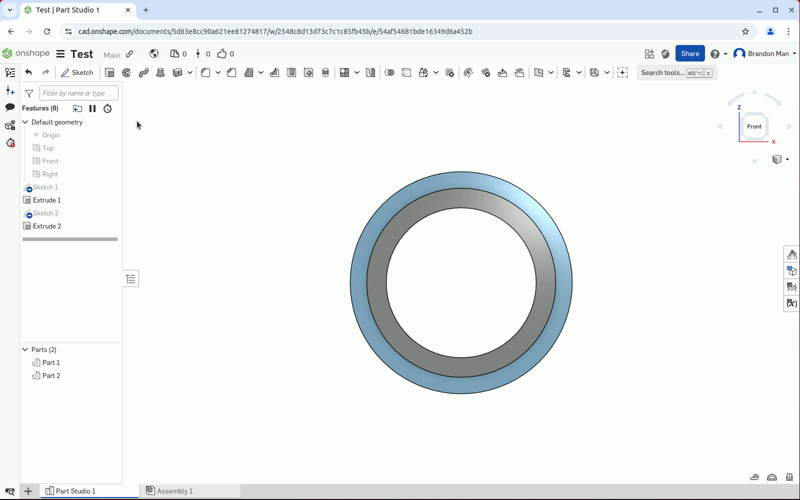
mouse_move(73, 189)
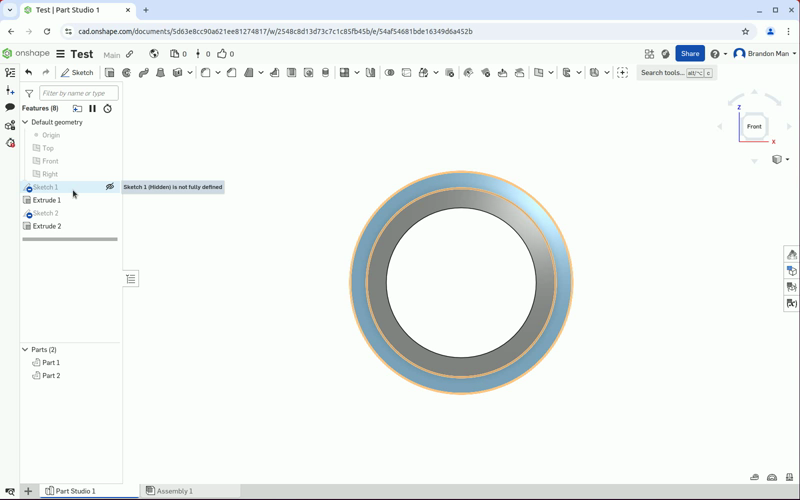
click(73, 189)
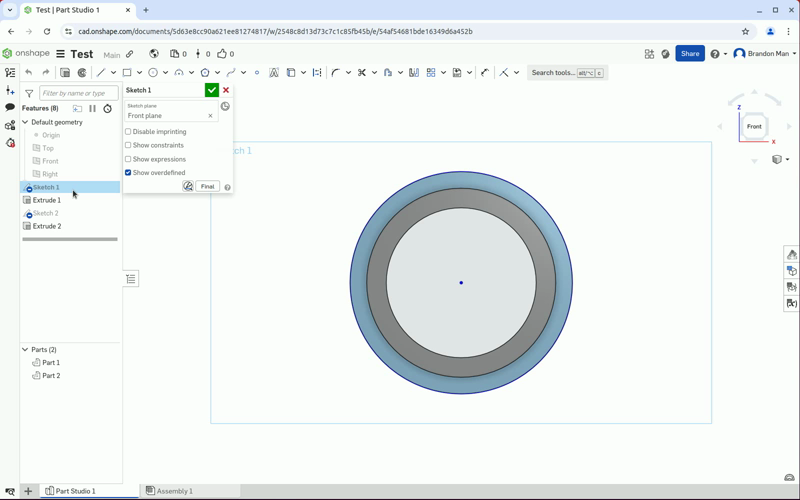
mouse_move(229, 92)
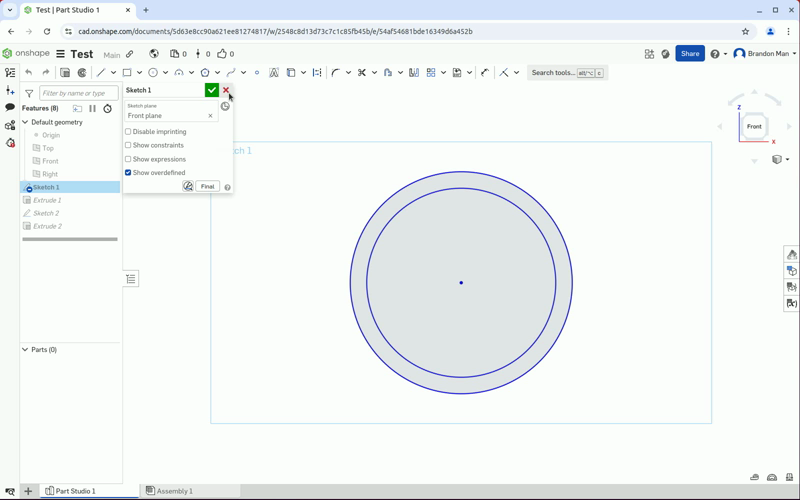
click(229, 92)
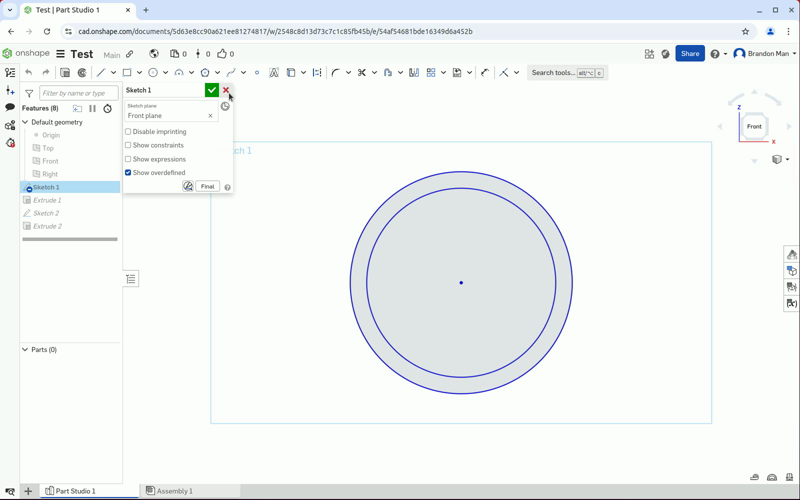
key(shift+s)
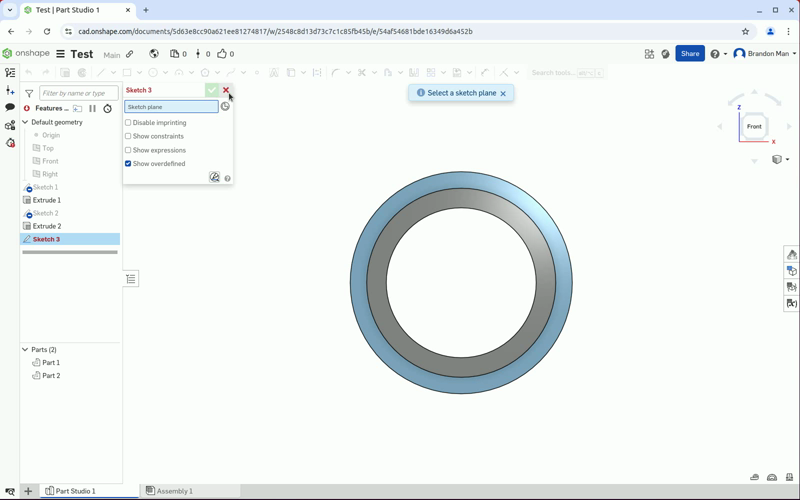
mouse_move(73, 163)
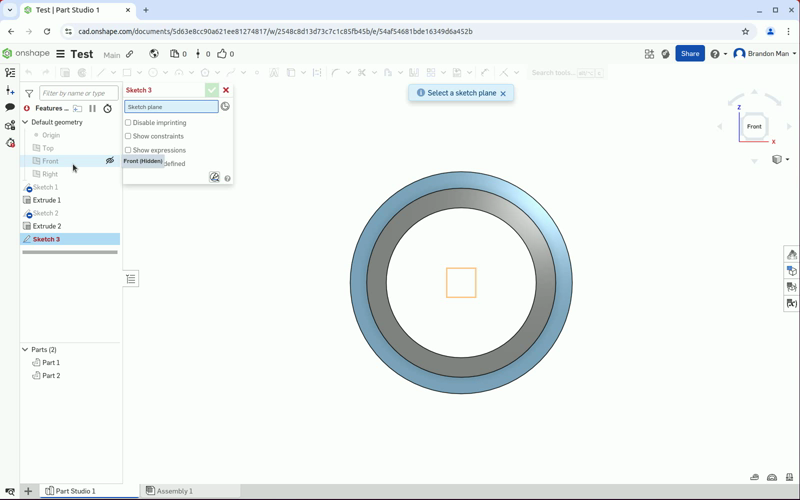
click(73, 163)
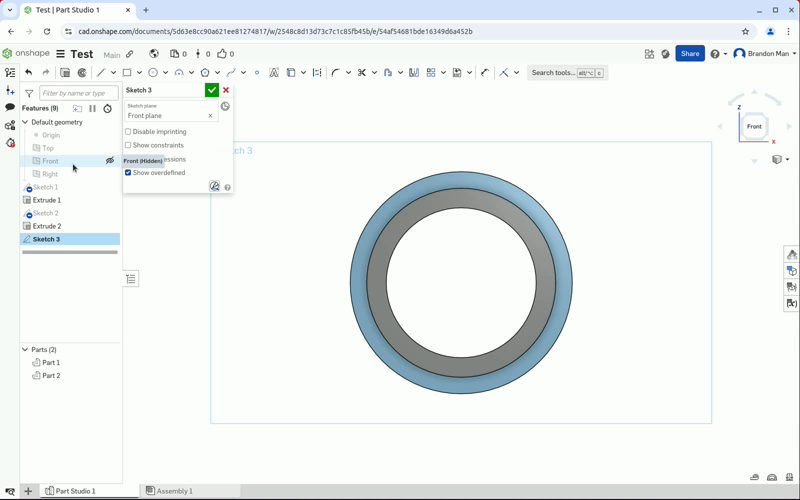
mouse_move(73, 352)
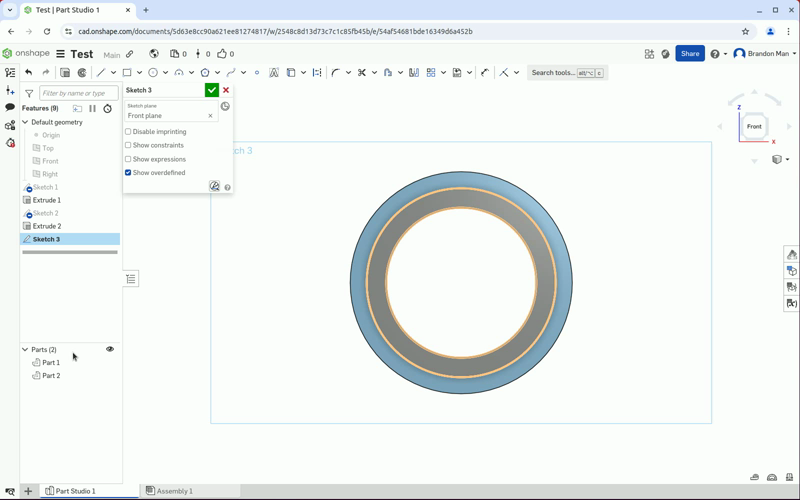
key(y)
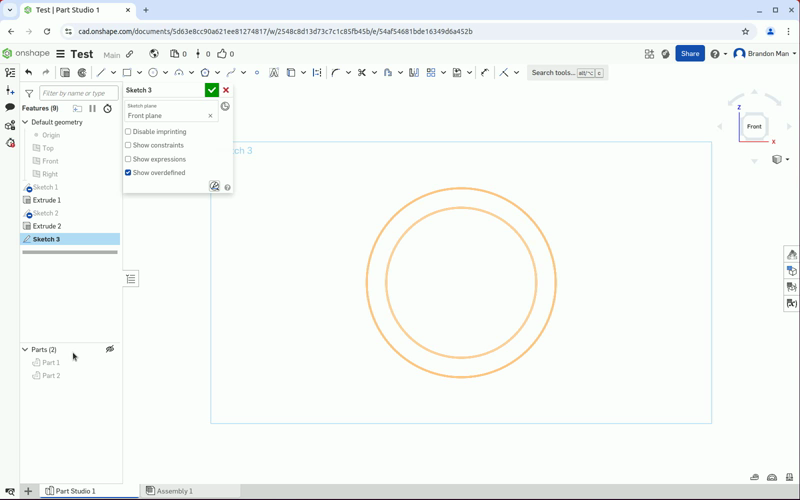
key(c)
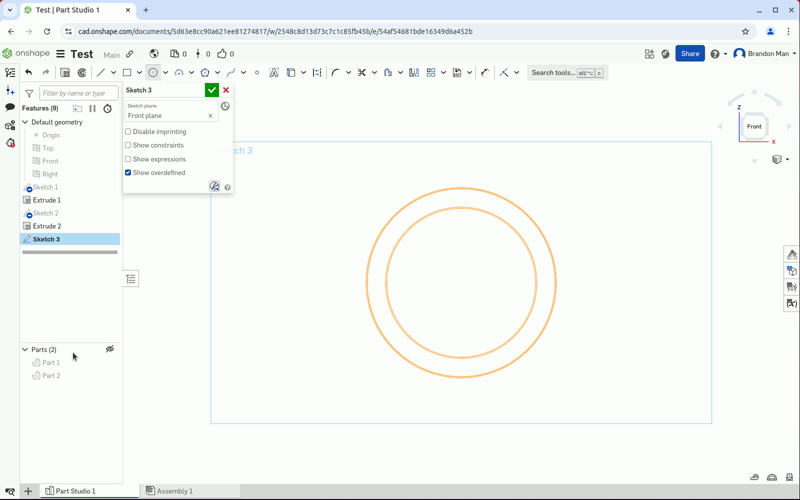
key_down(shift)
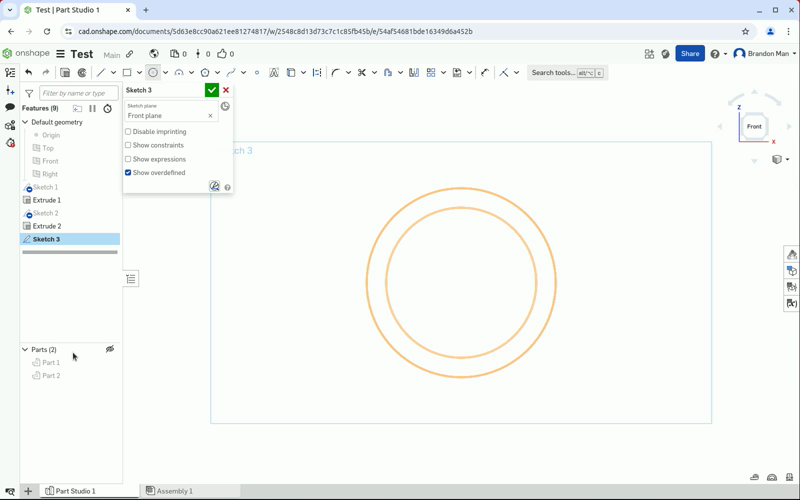
mouse_move(461, 282)
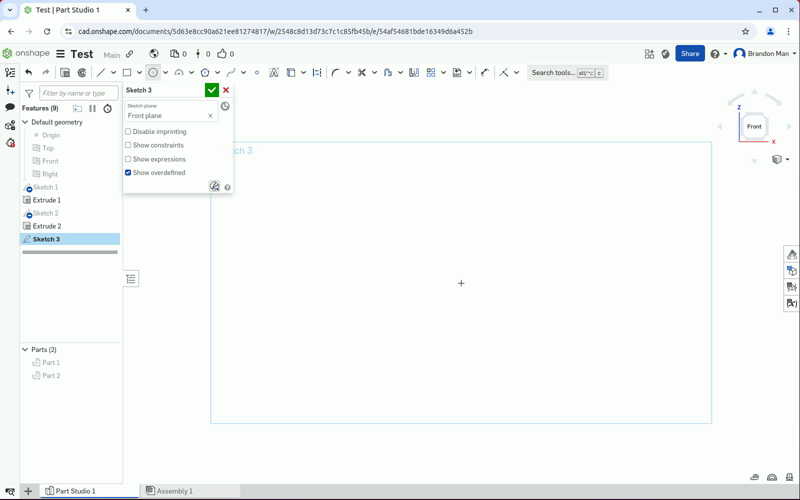
click(461, 282)
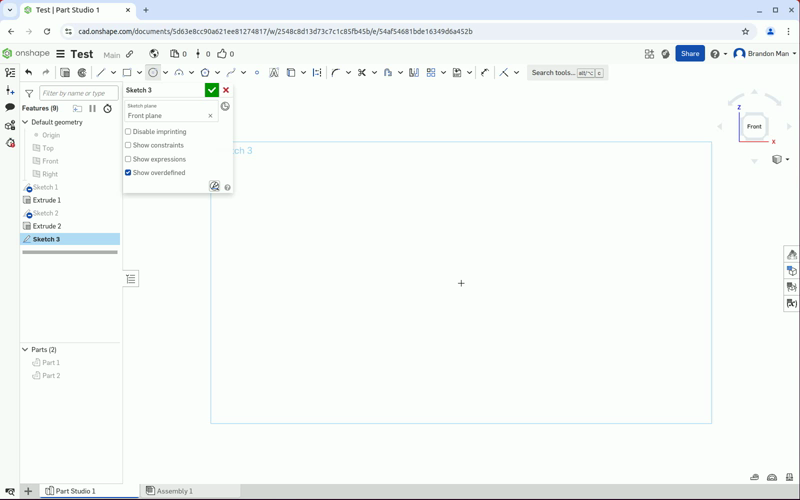
key_up(shift)
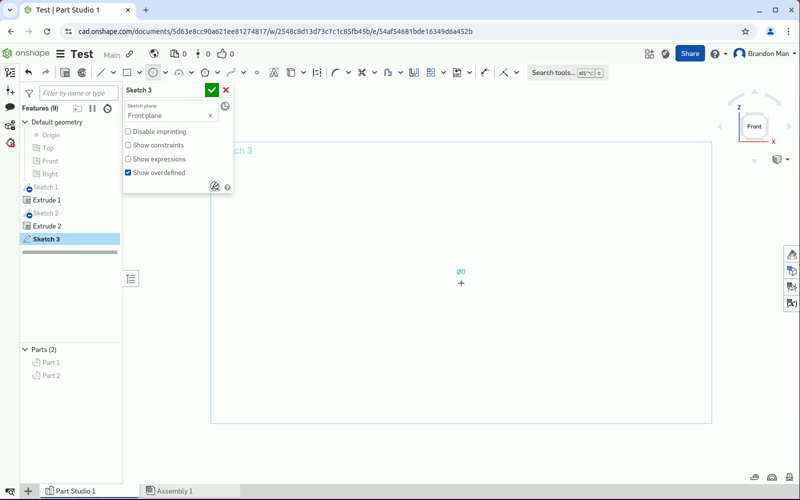
mouse_move(537, 282)
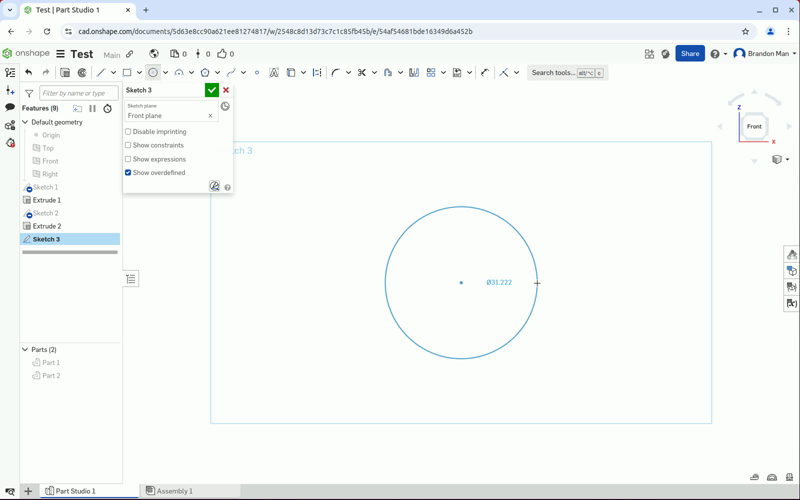
click(537, 282)
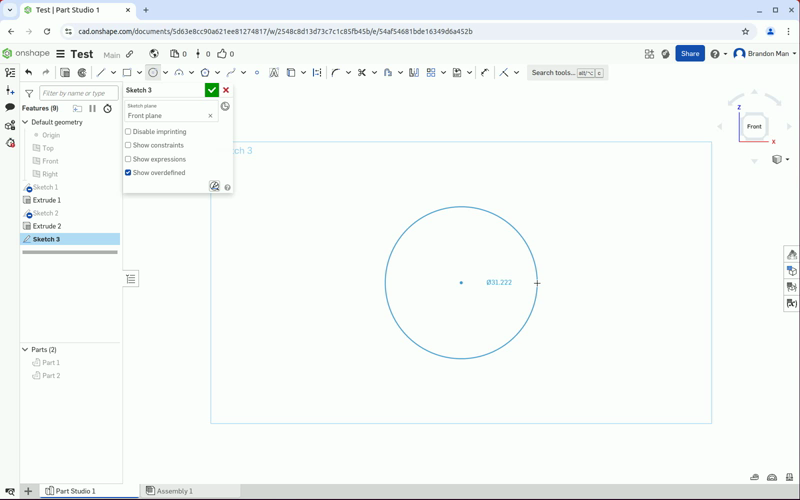
key(esc)
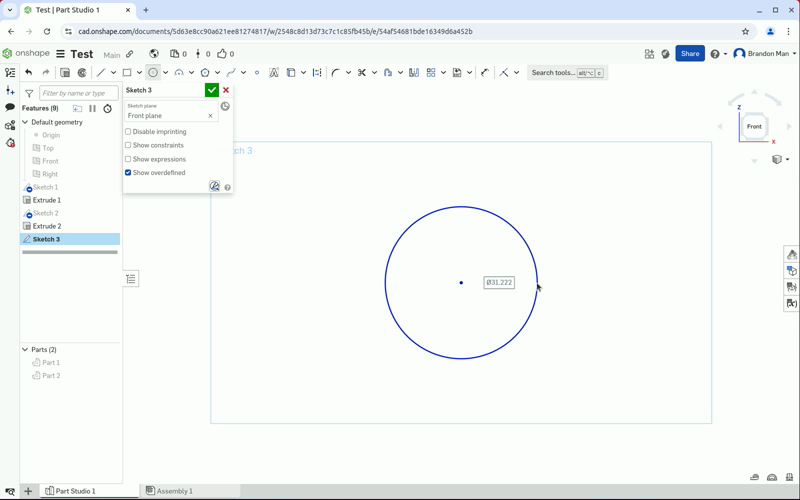
key(c)
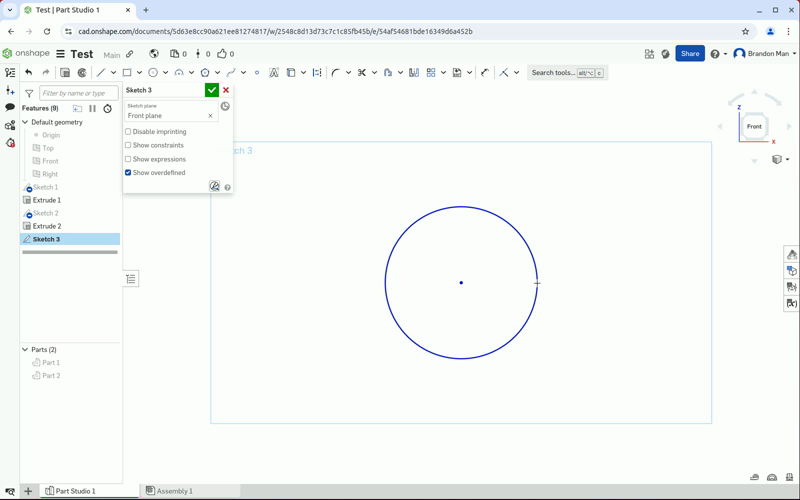
key_down(shift)
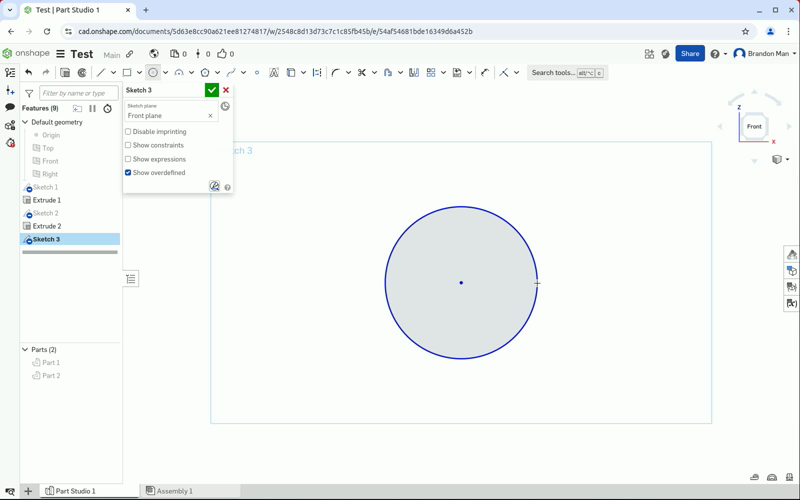
mouse_move(404, 282)
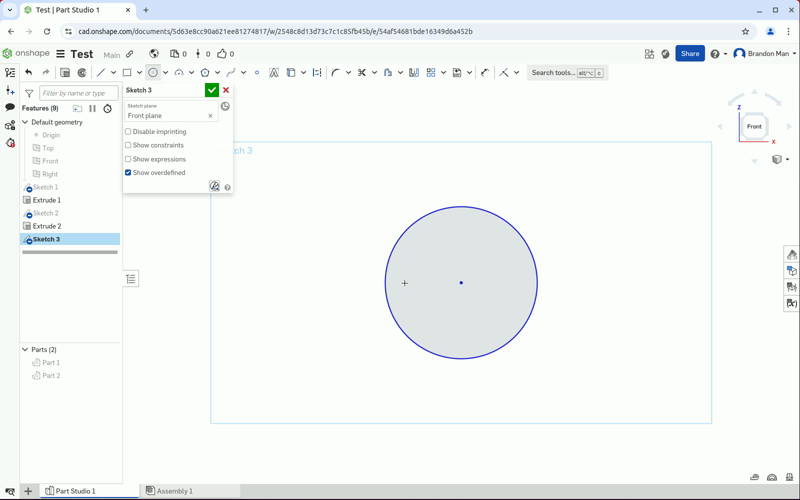
click(404, 282)
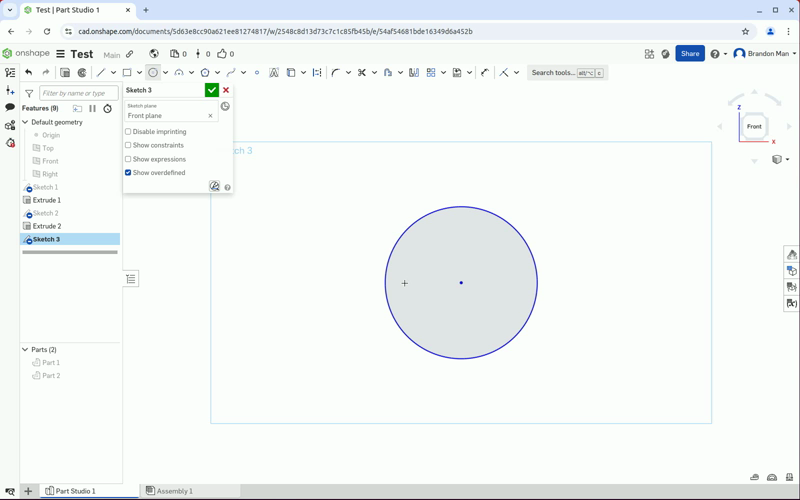
key_up(shift)
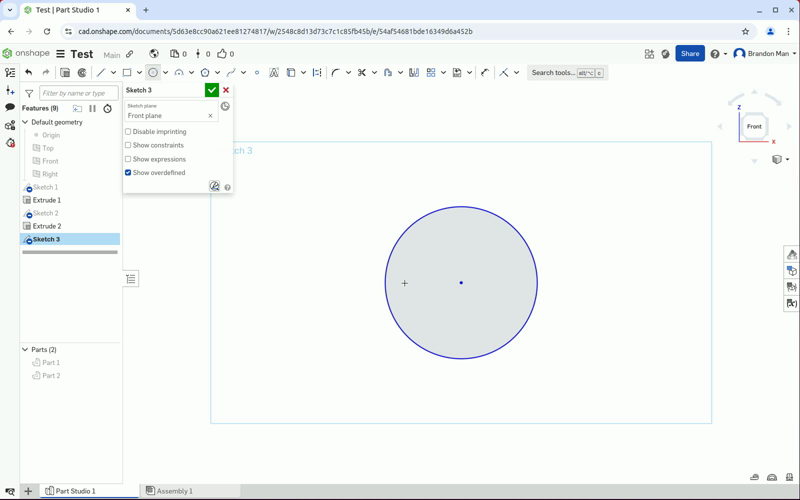
mouse_move(414, 282)
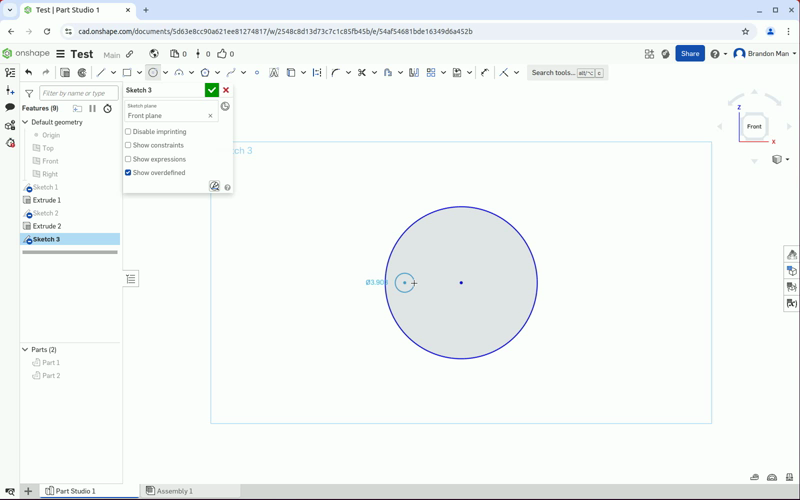
click(414, 282)
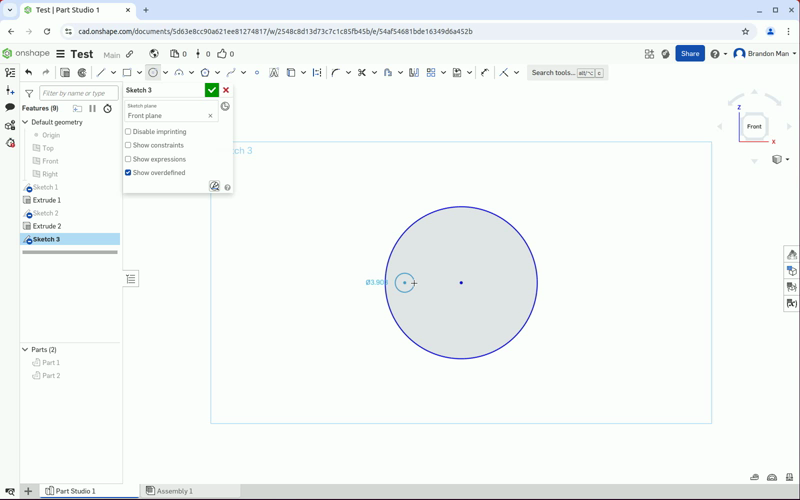
key(esc)
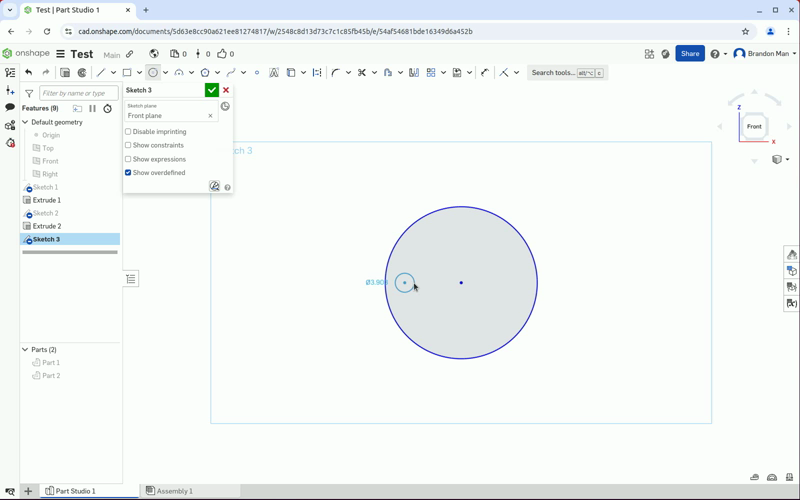
key(c)
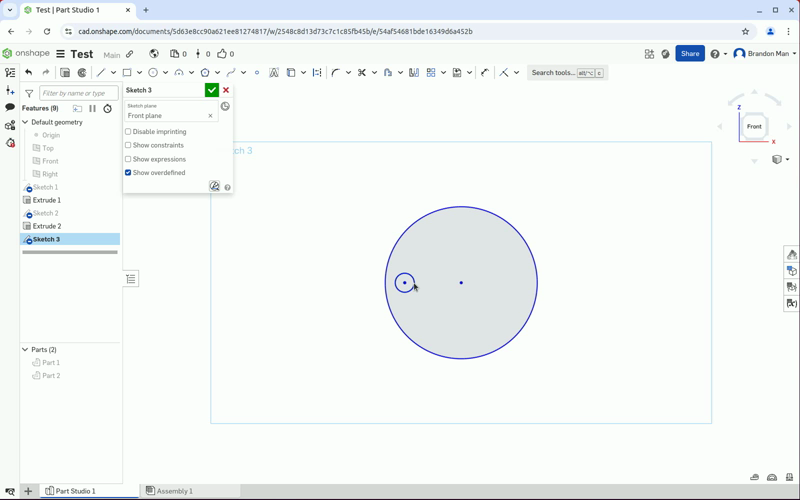
key_down(shift)
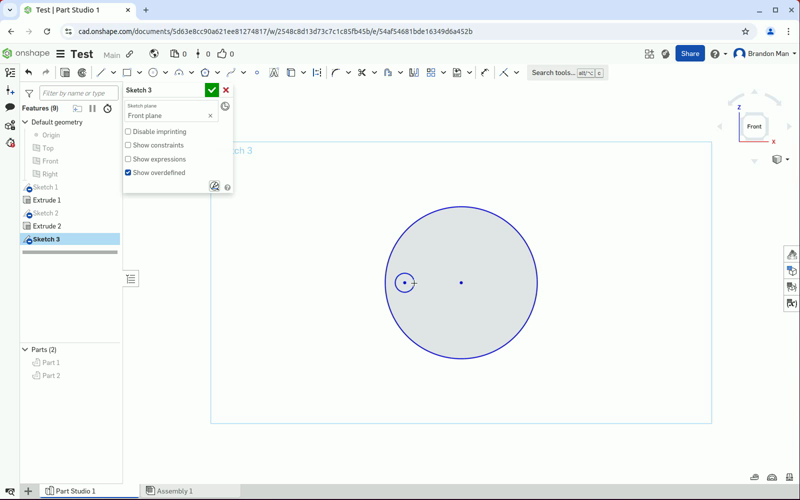
mouse_move(461, 339)
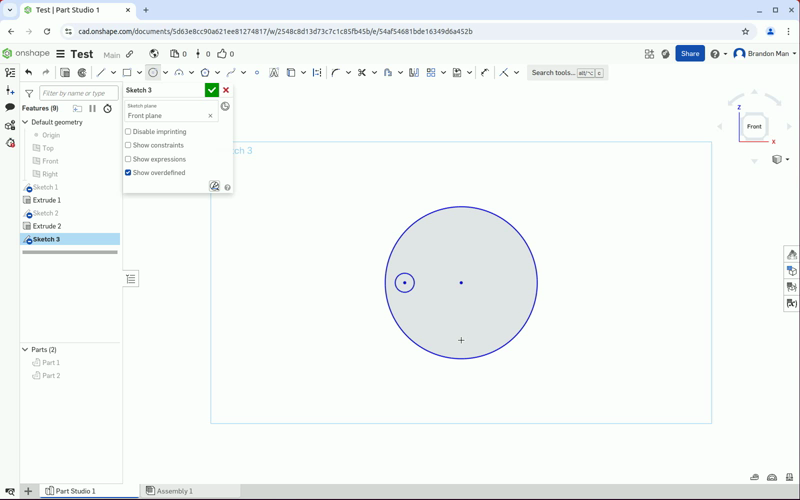
click(461, 339)
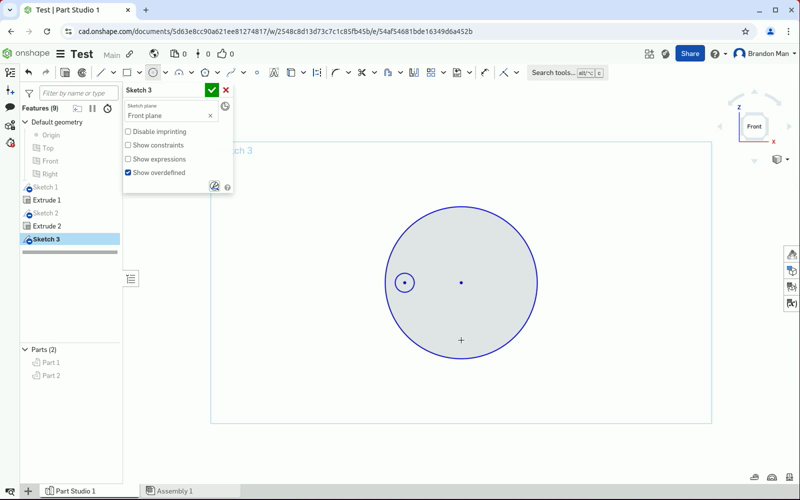
key_up(shift)
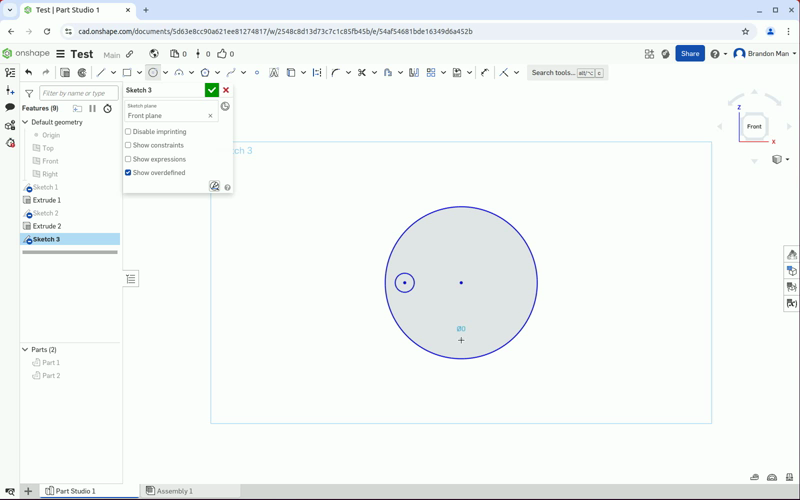
mouse_move(470, 339)
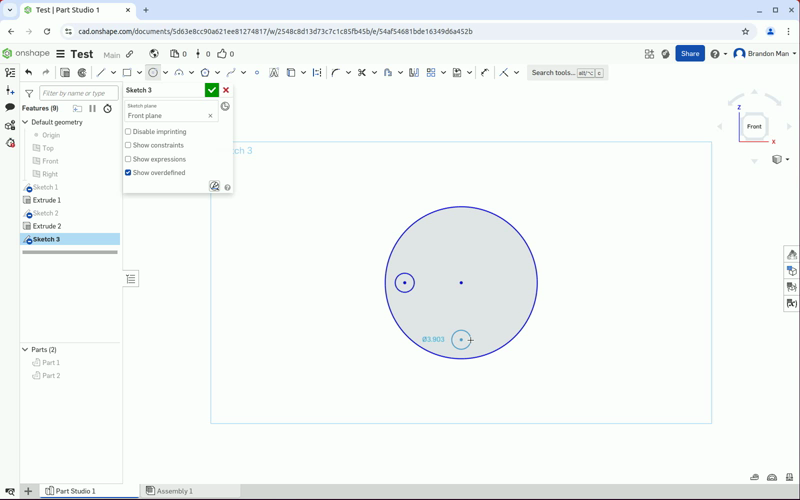
click(470, 339)
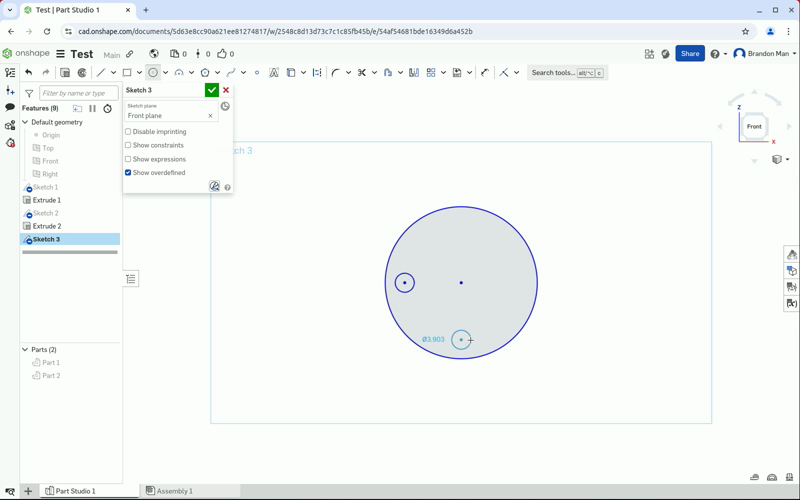
key(esc)
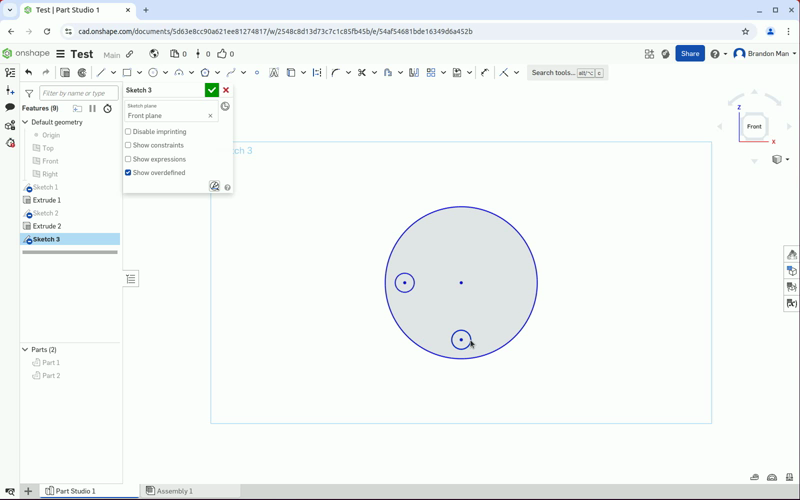
key(c)
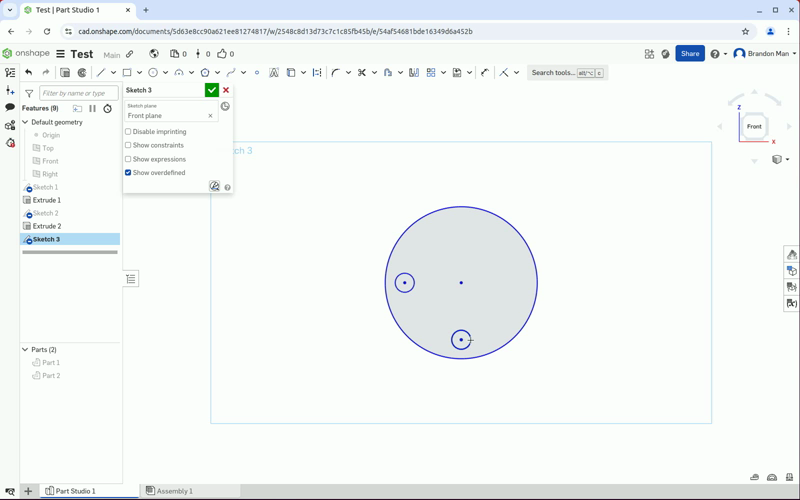
key_down(shift)
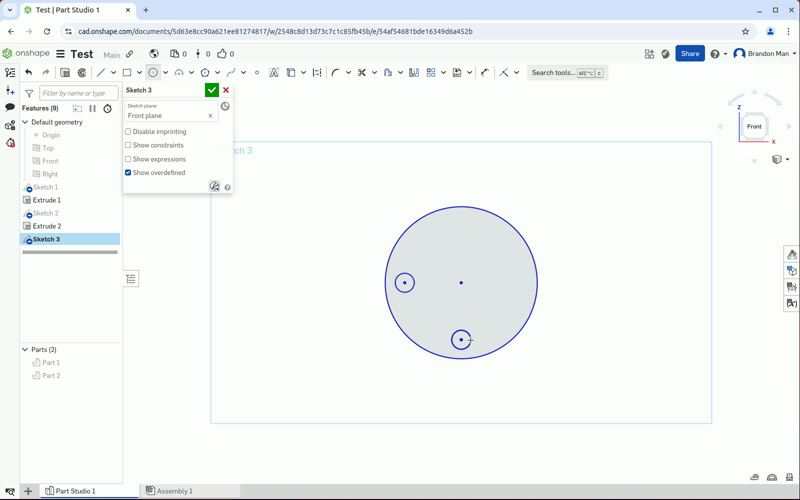
mouse_move(461, 282)
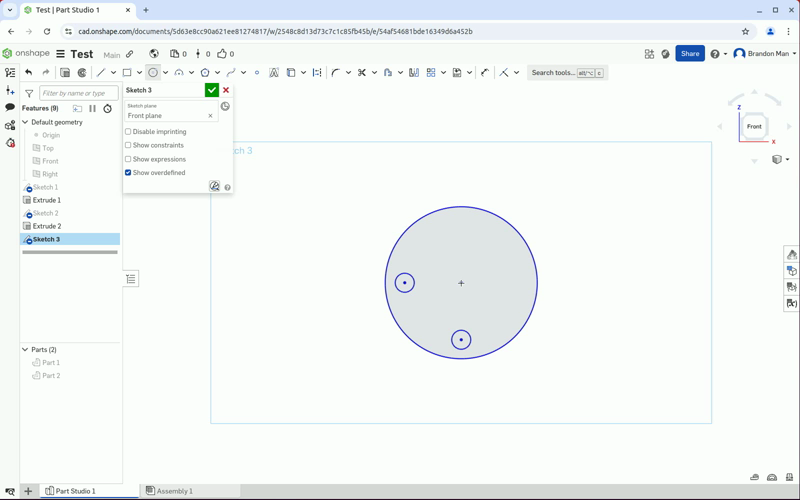
click(461, 282)
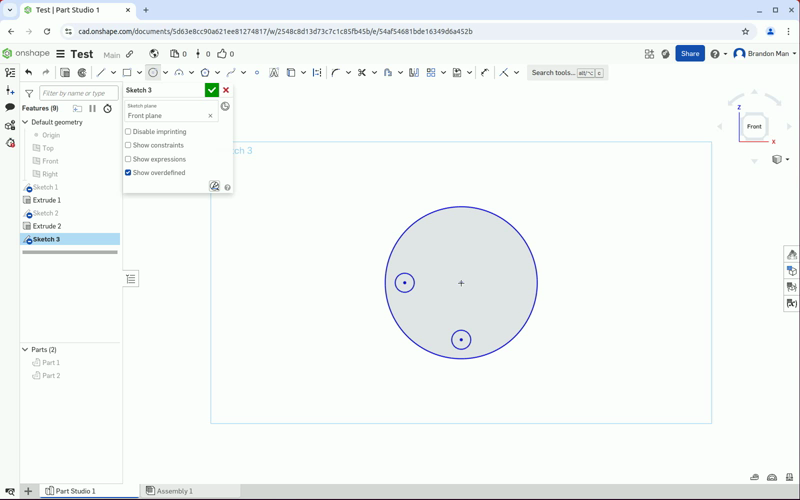
key_up(shift)
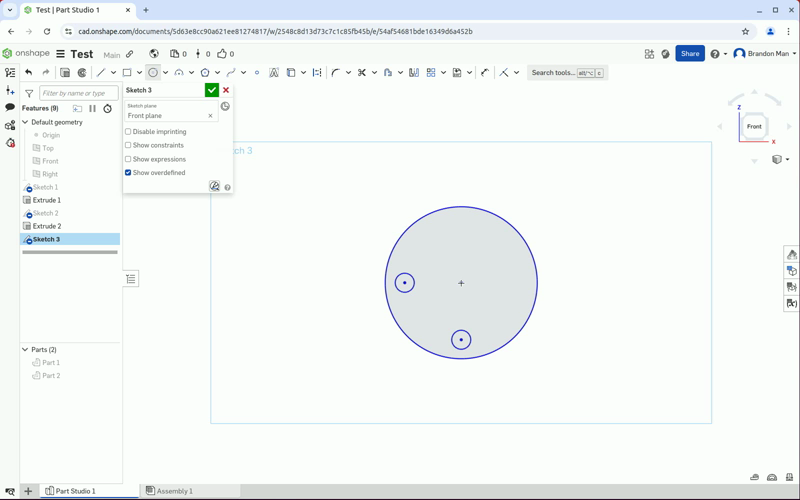
mouse_move(470, 282)
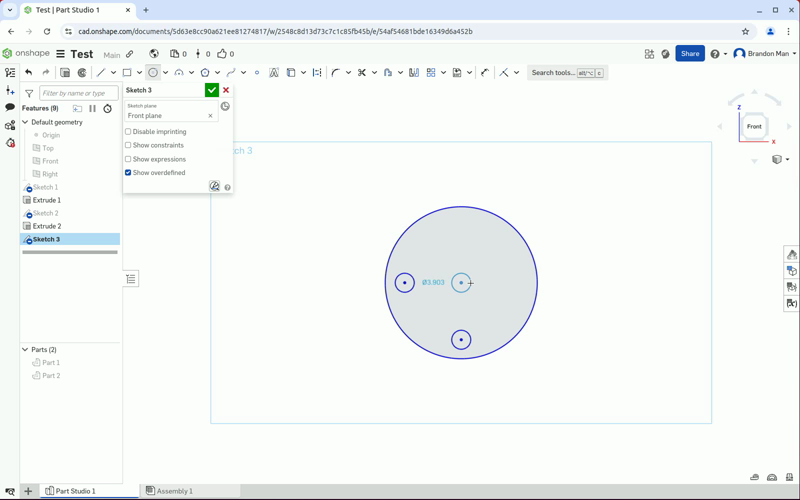
click(470, 282)
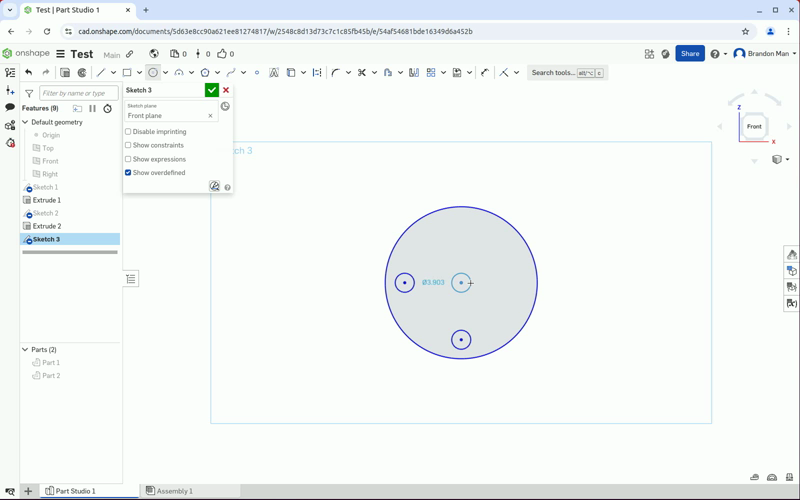
key(esc)
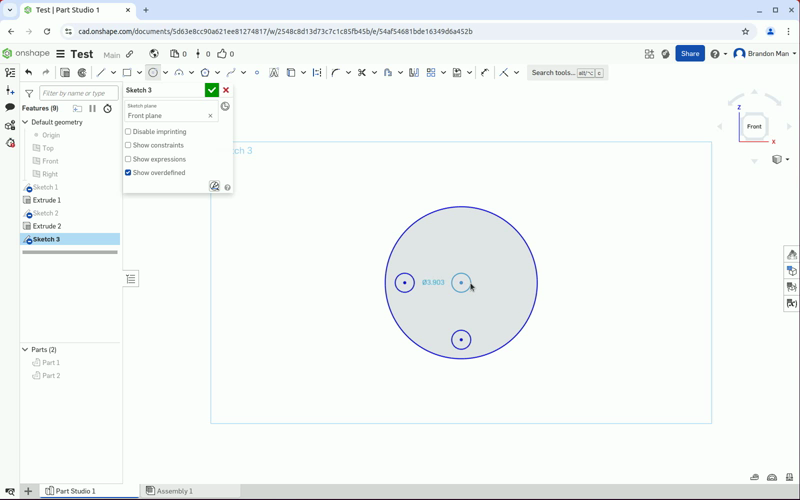
key(c)
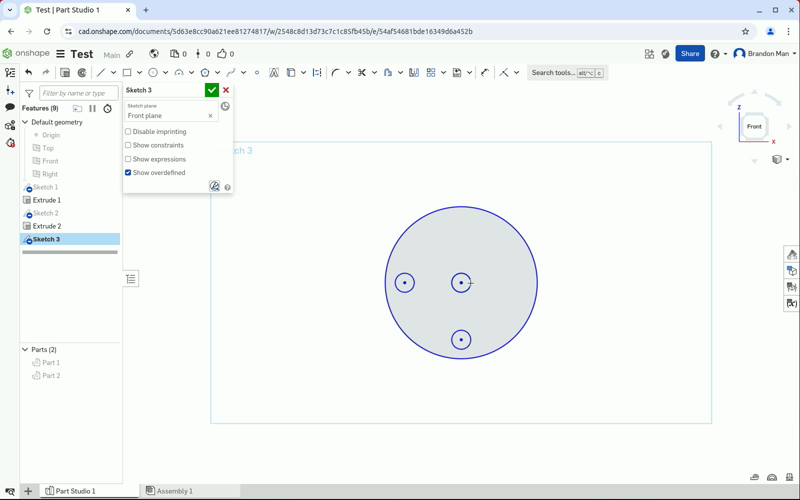
key_down(shift)
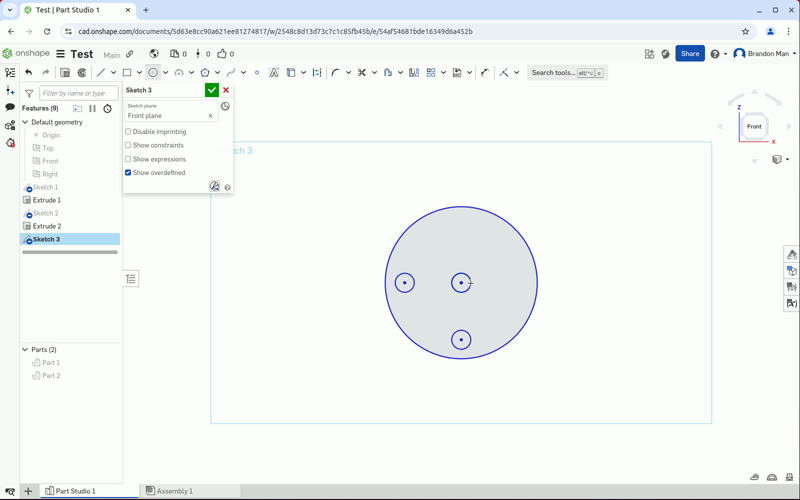
mouse_move(461, 226)
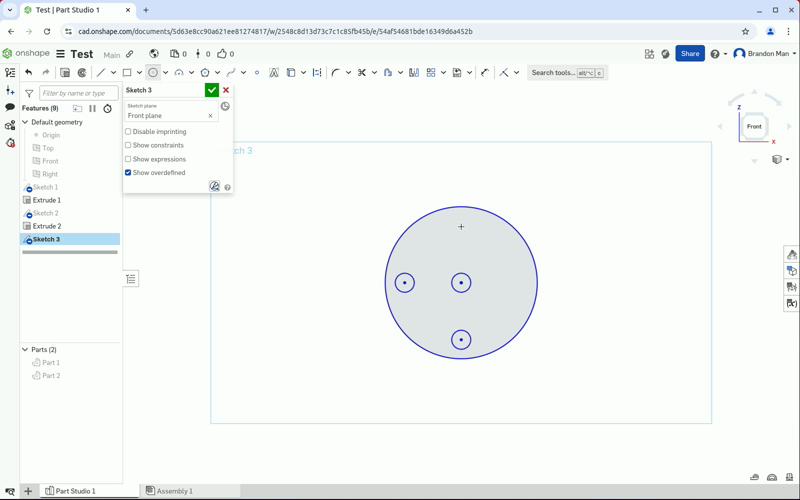
click(461, 226)
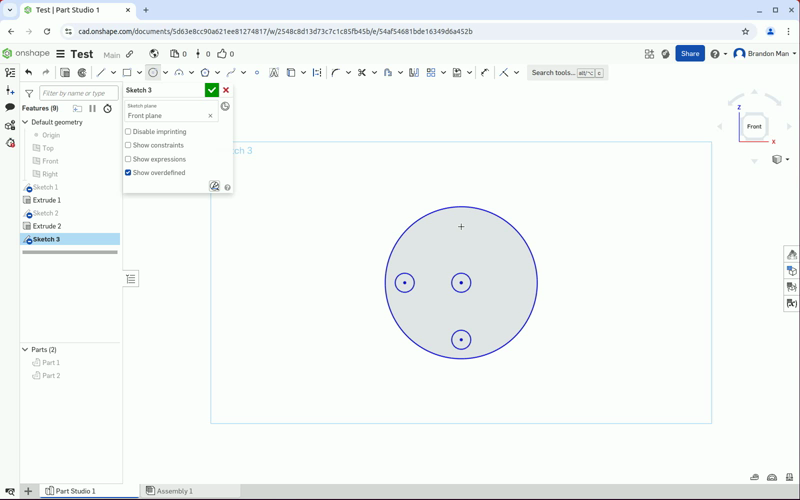
key_up(shift)
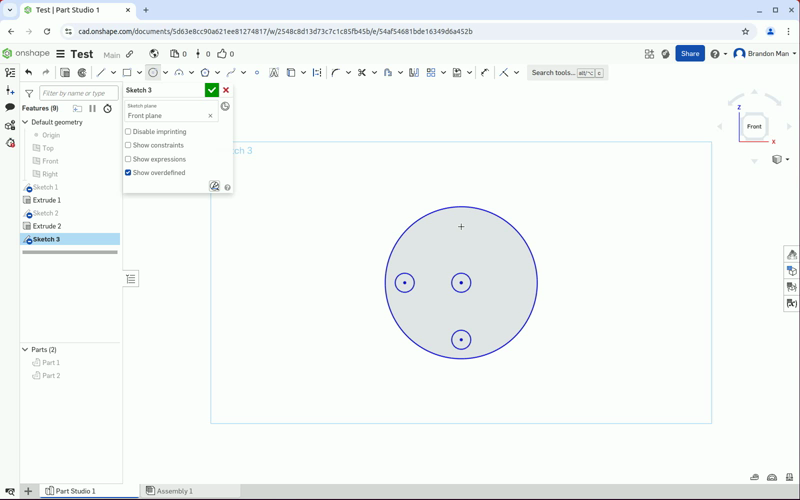
mouse_move(470, 226)
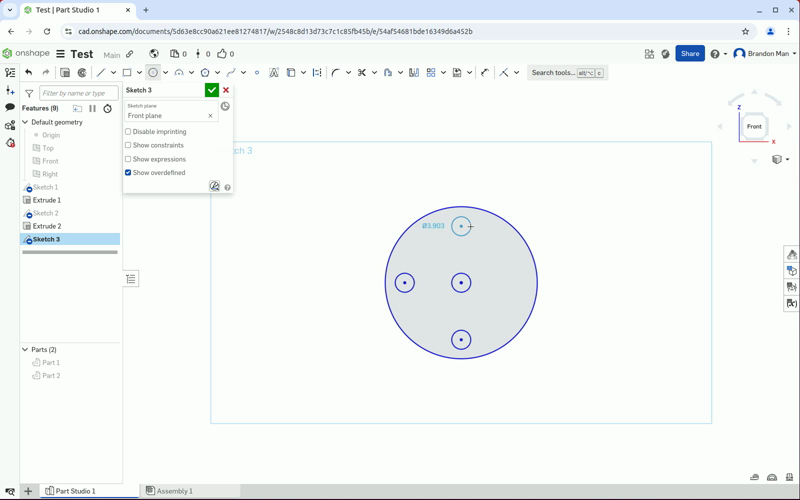
click(470, 226)
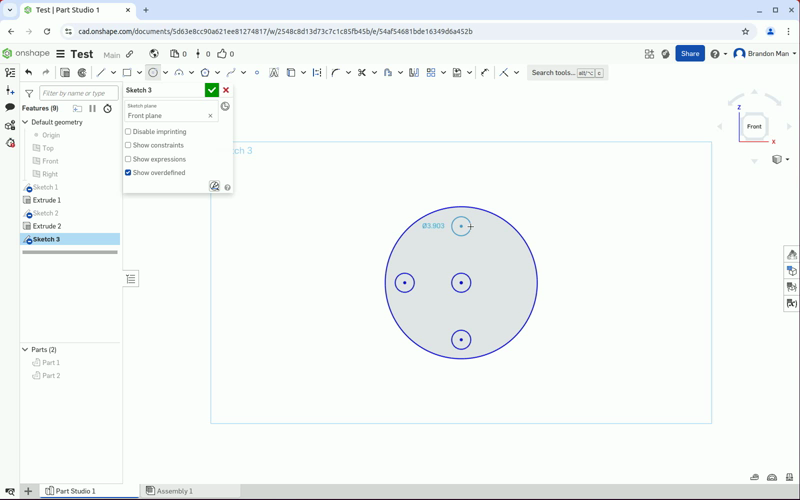
key(esc)
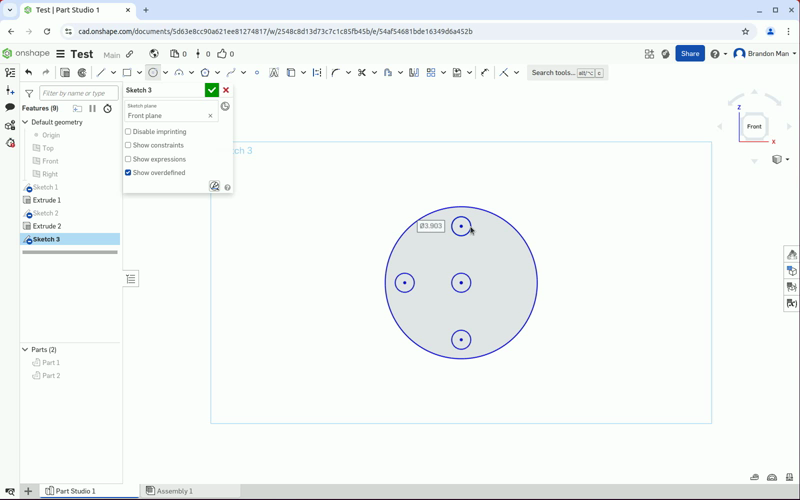
key(c)
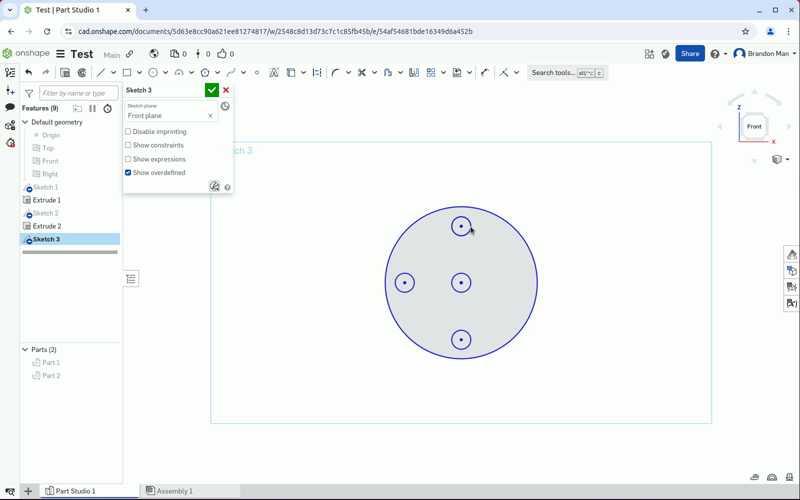
key_down(shift)
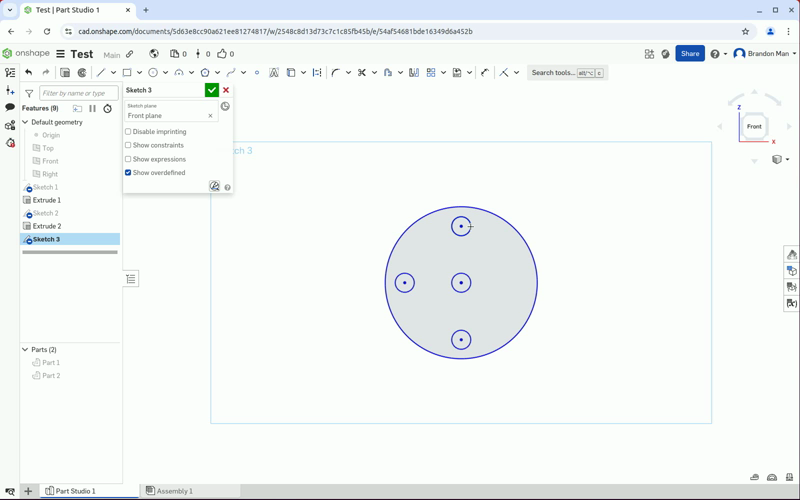
mouse_move(516, 282)
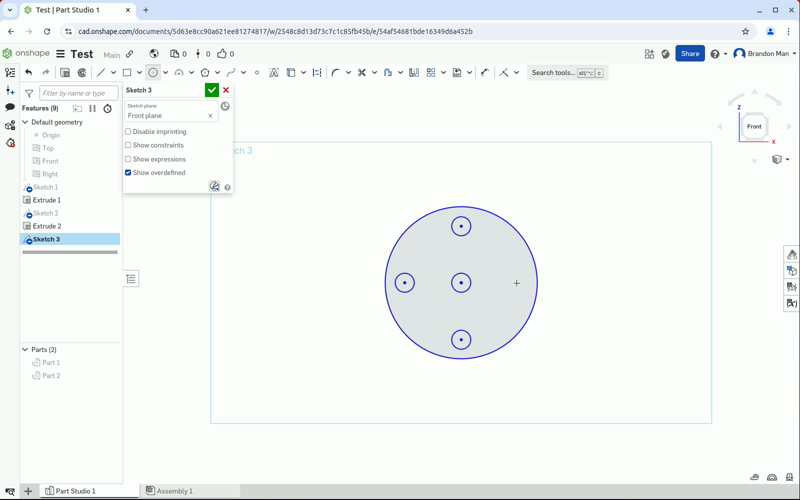
click(516, 282)
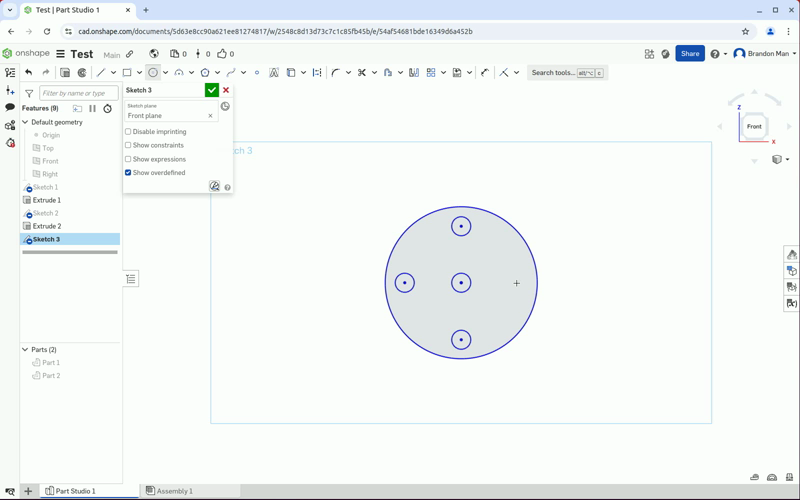
key_up(shift)
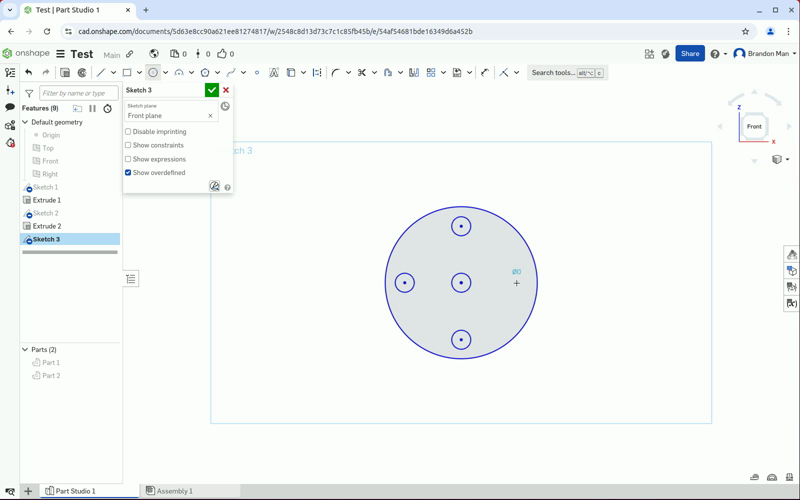
mouse_move(525, 282)
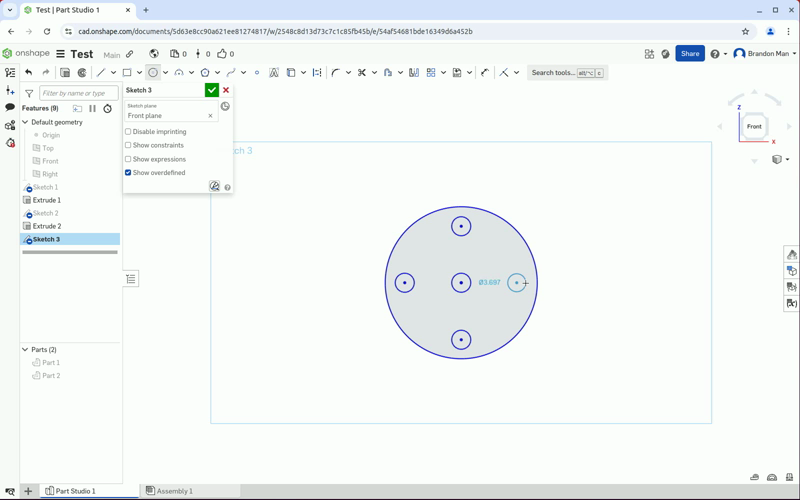
click(525, 282)
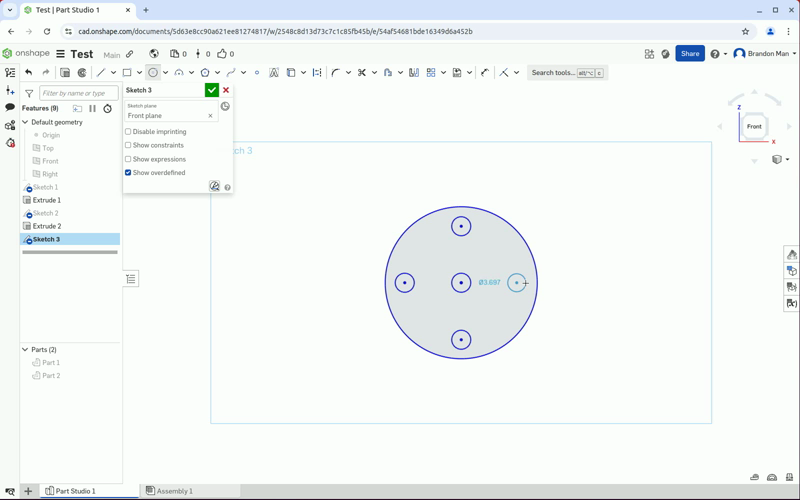
key(esc)
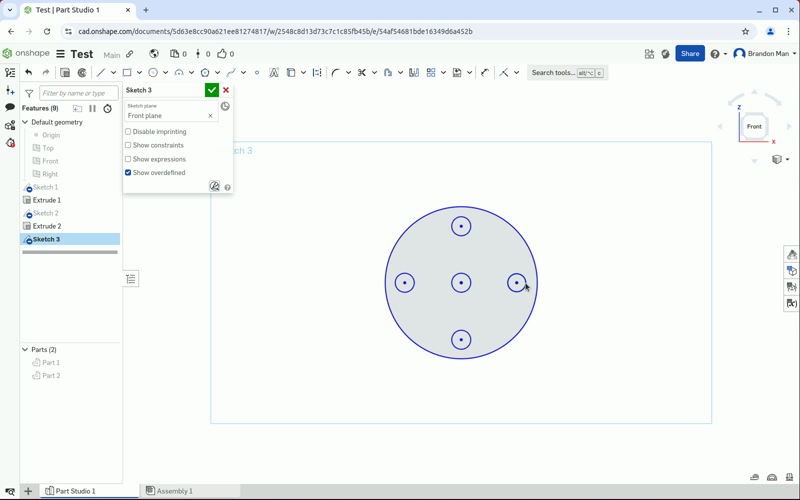
mouse_move(444, 318)
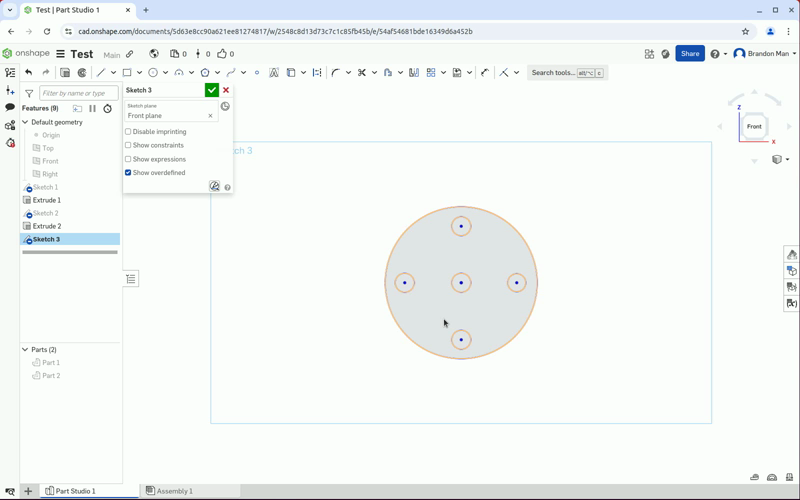
click(444, 318)
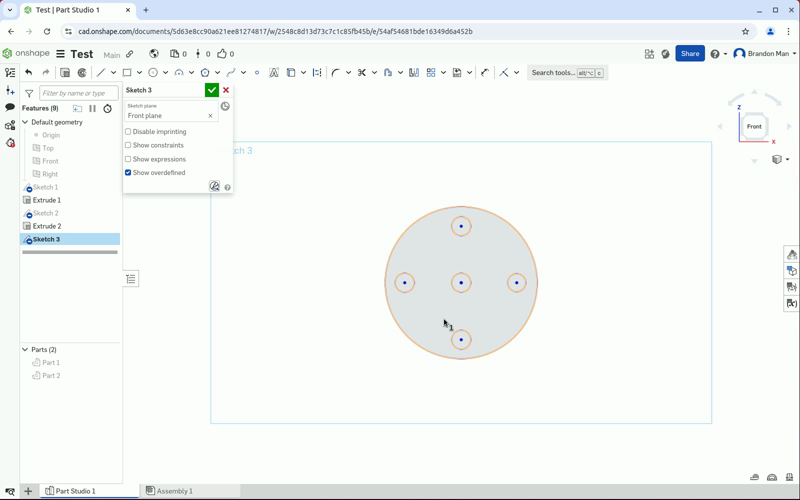
mouse_move(73, 352)
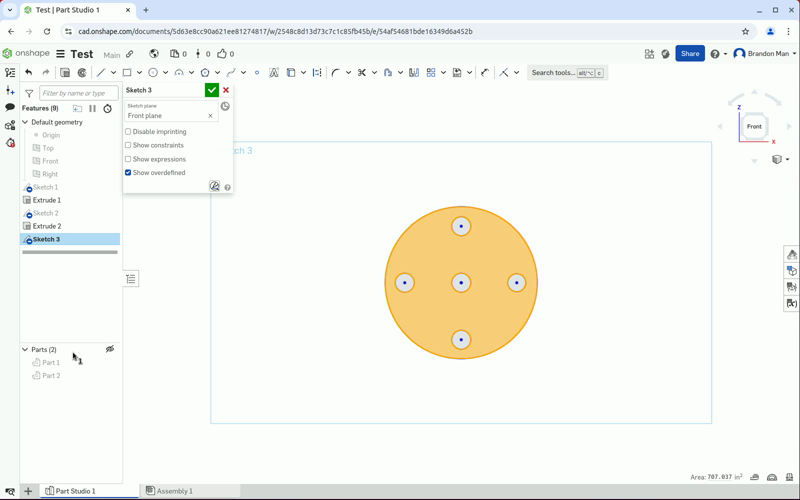
key(shift+y)
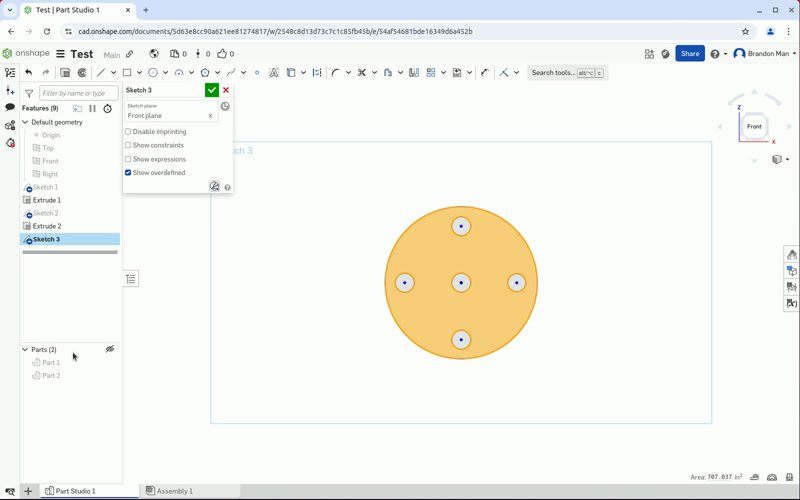
key(shift+e)
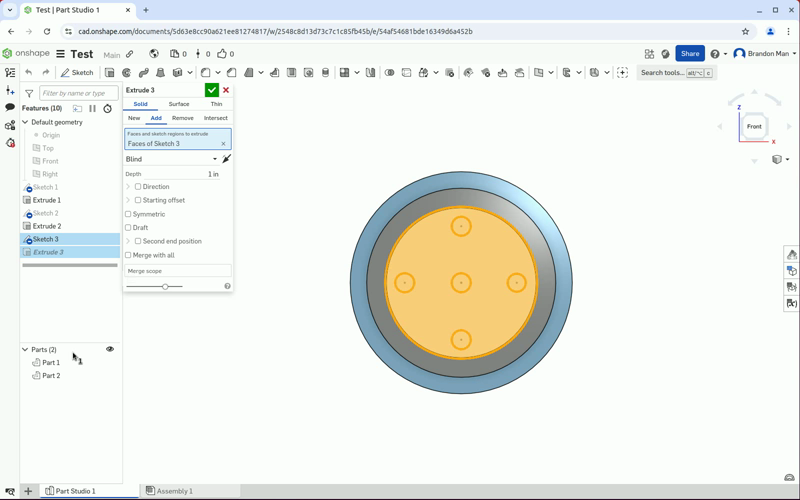
mouse_move(143, 106)
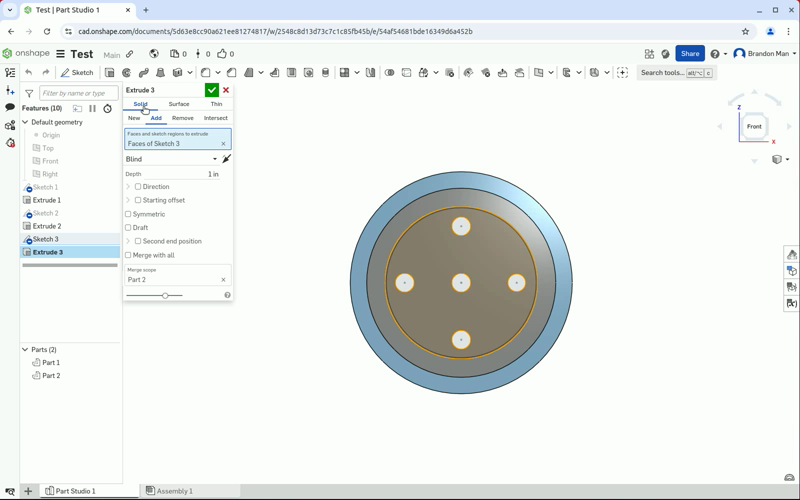
click(143, 106)
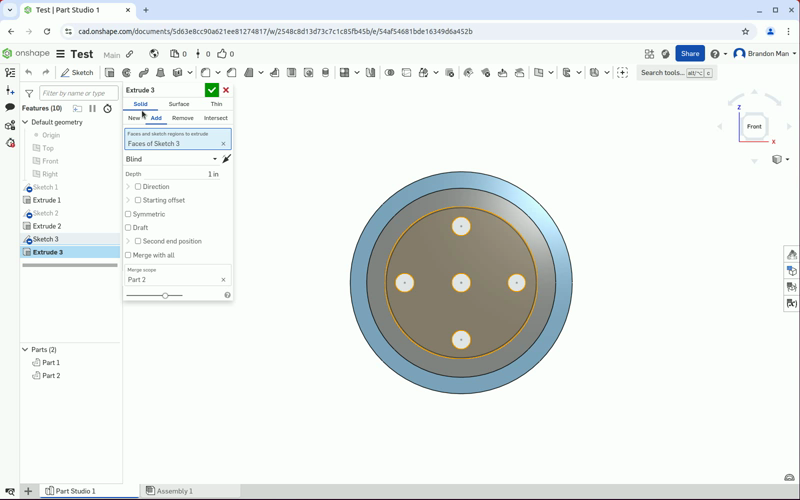
mouse_move(137, 120)
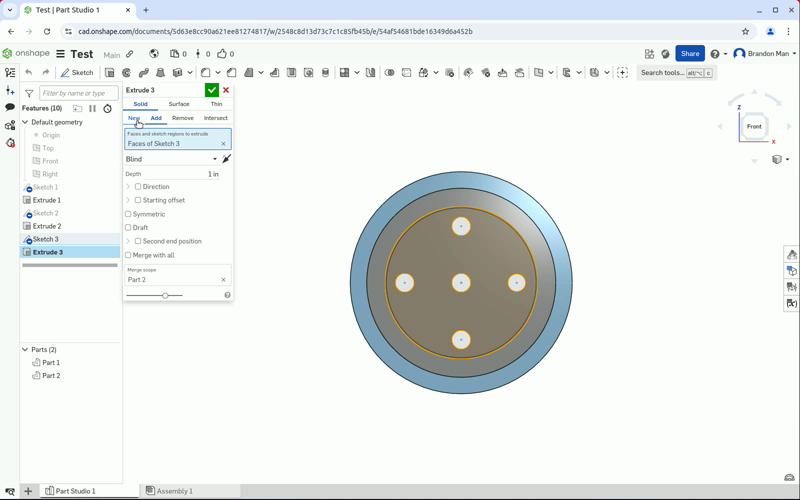
click(137, 120)
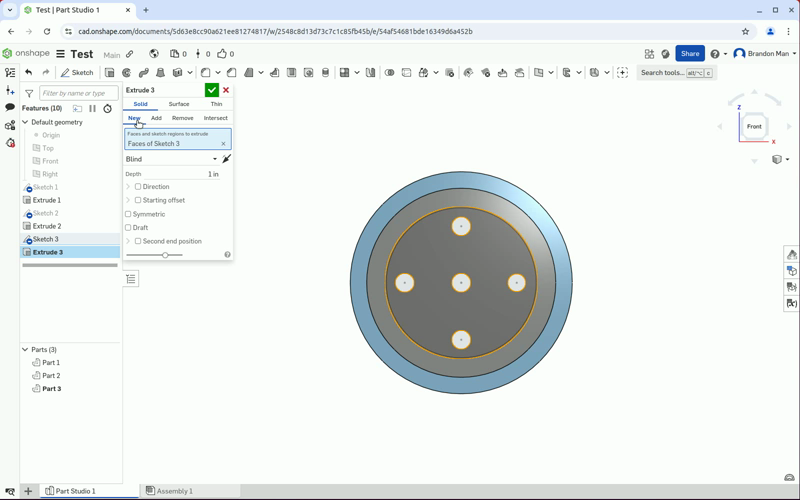
key(tab, 4)
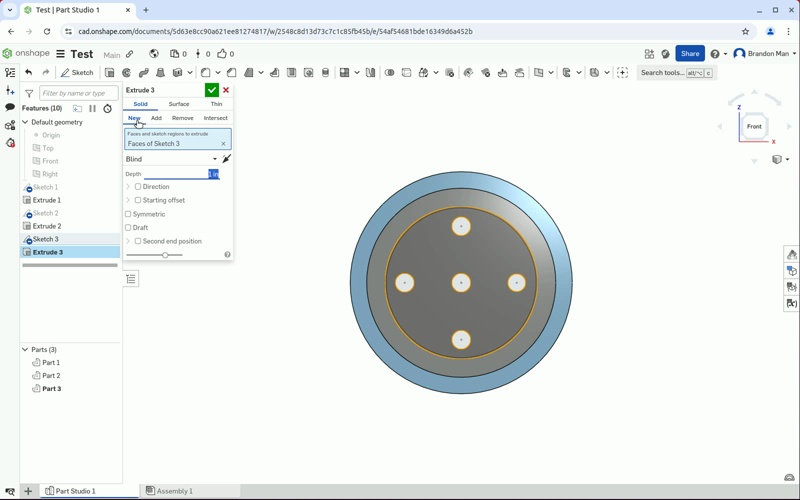
text(11.554)
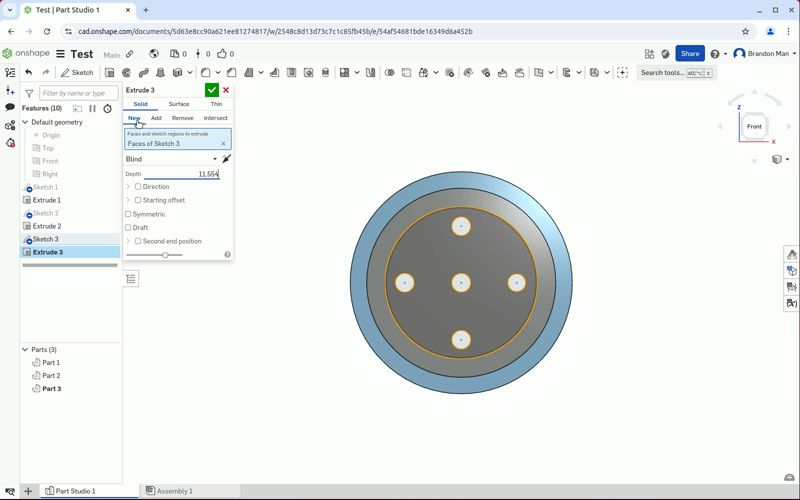
key(enter)
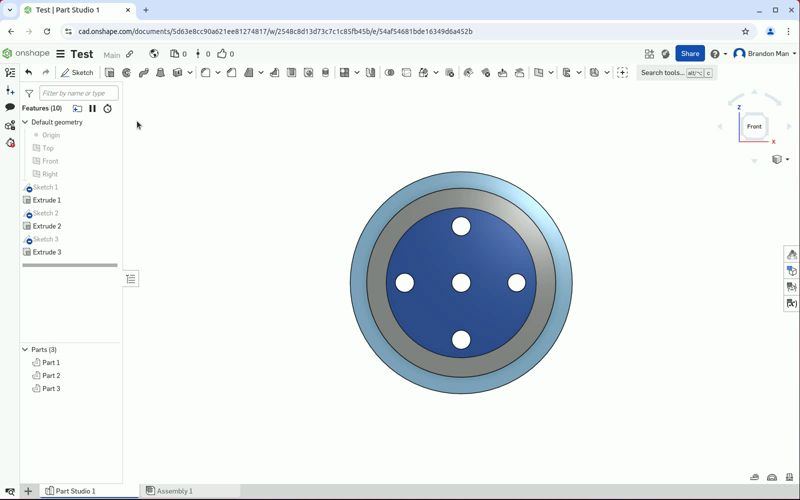
key(shift+h)
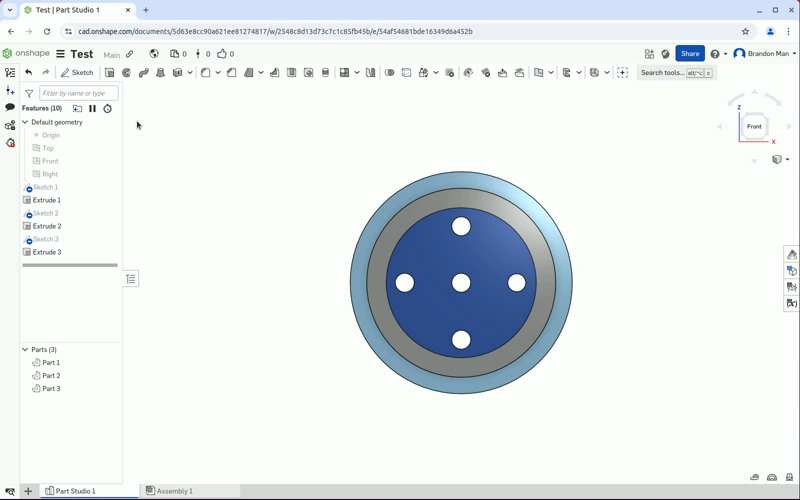
key(shift+h)
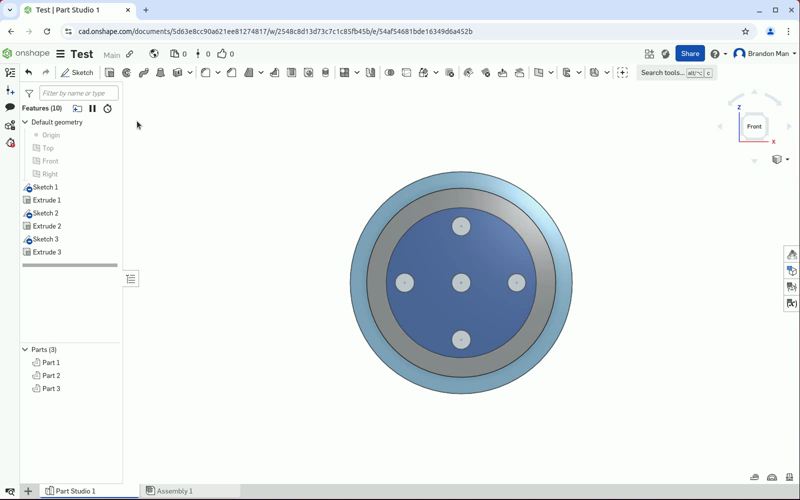
key(shift+7)
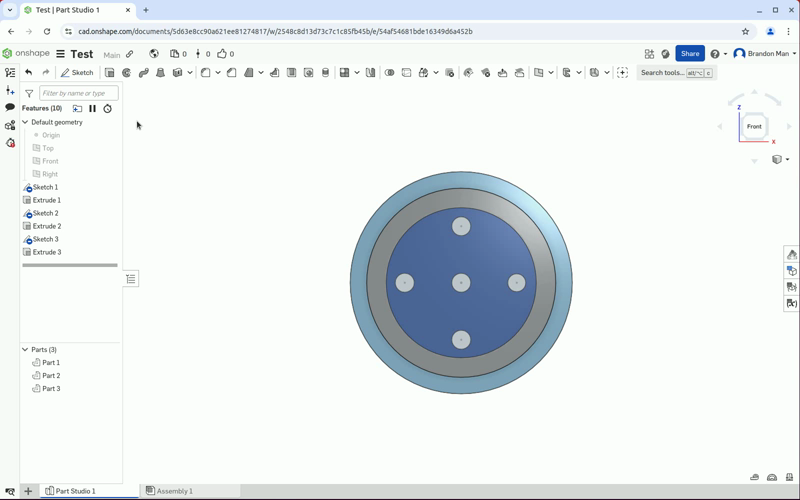
key(left, 2)
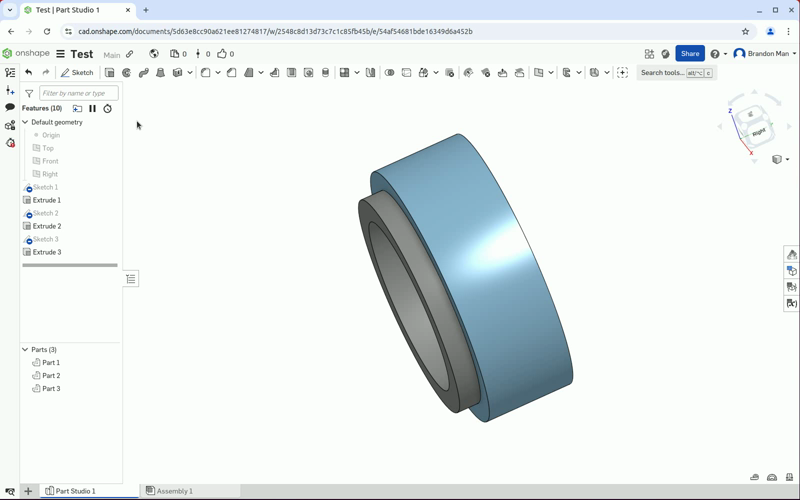
key(down, 2)
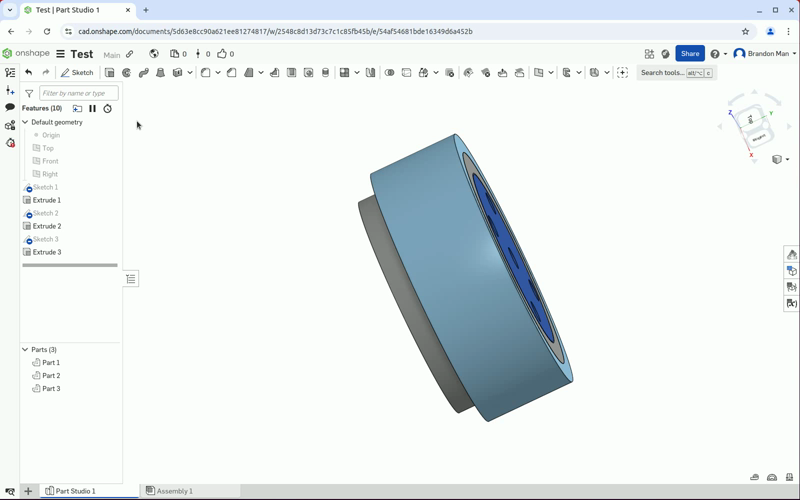
key(up, 2)
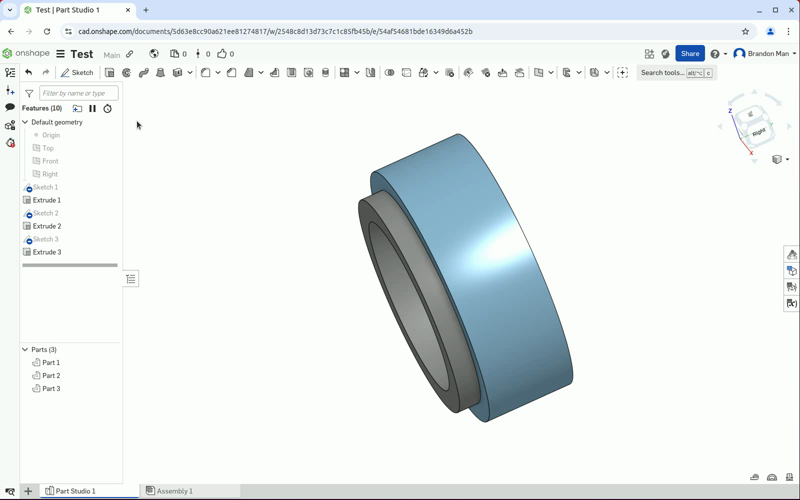
key(right, 2)
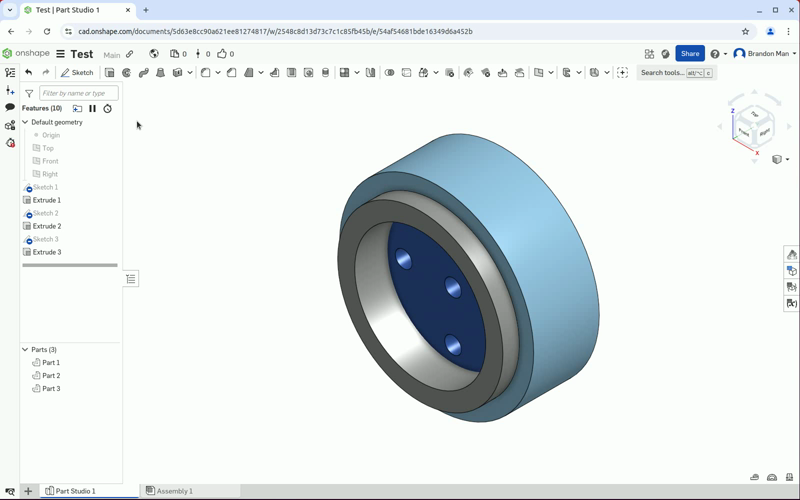
mouse_move(73, 189)
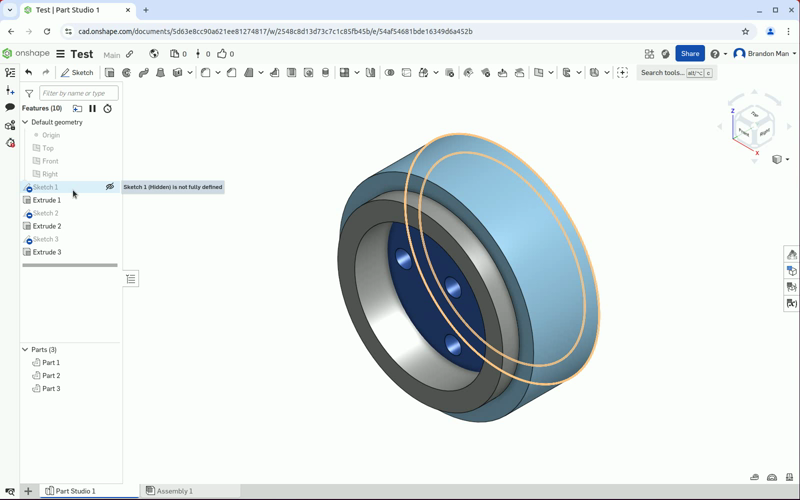
click(73, 189)